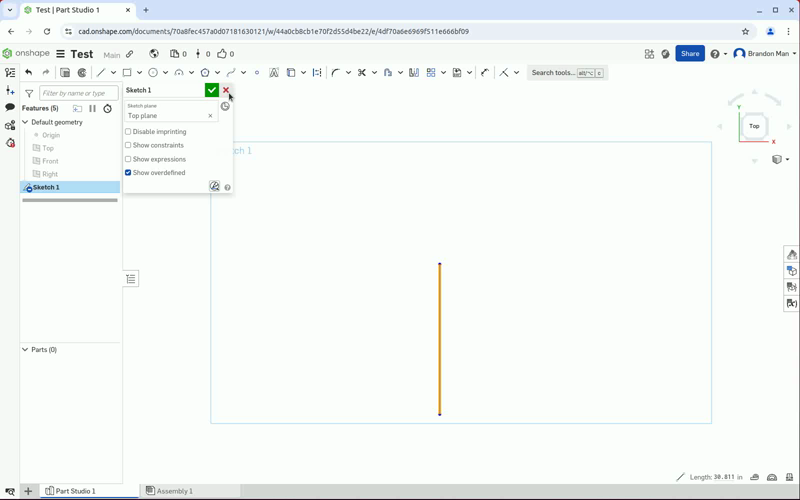
key(shift+h)
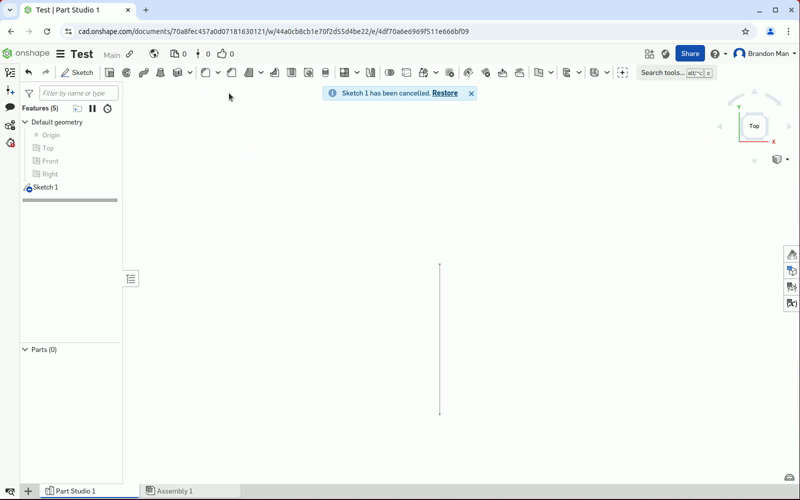
key(shift+s)
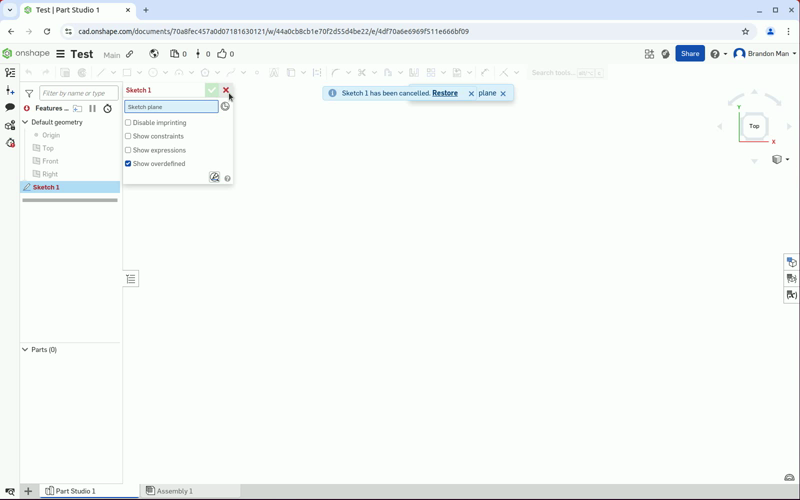
mouse_move(73, 150)
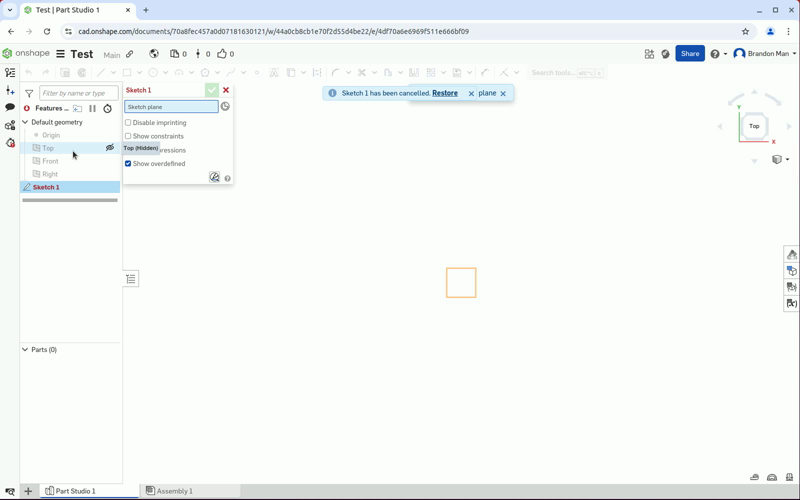
click(73, 150)
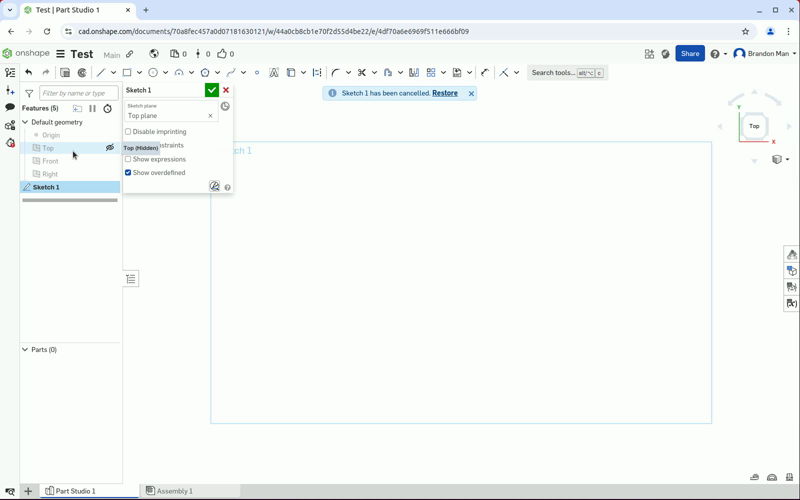
mouse_move(73, 352)
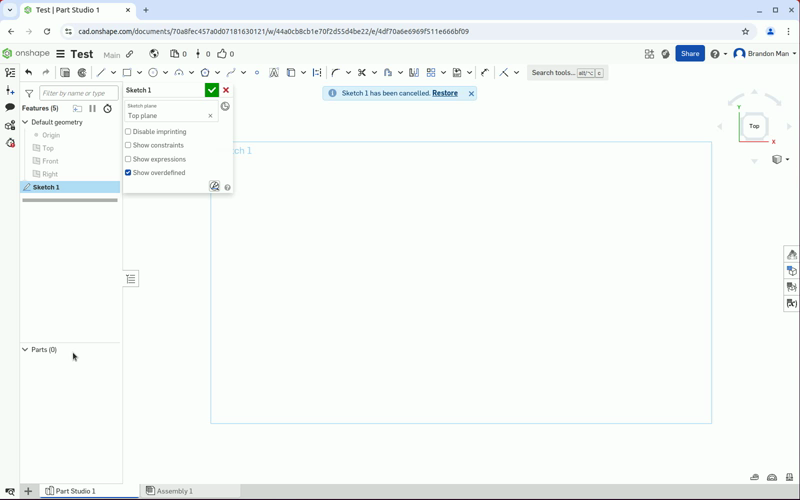
key(y)
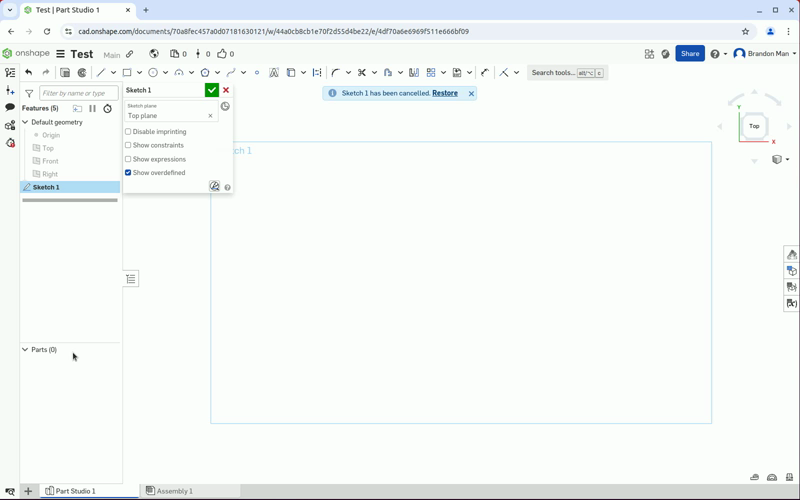
key(l)
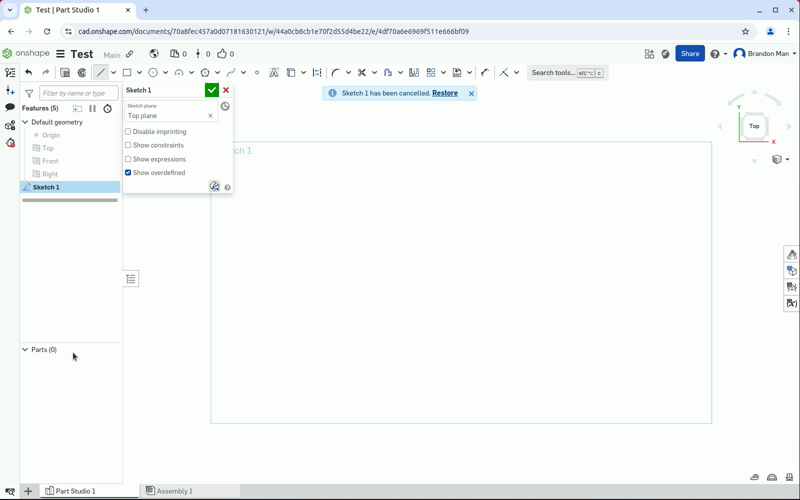
key_down(shift)
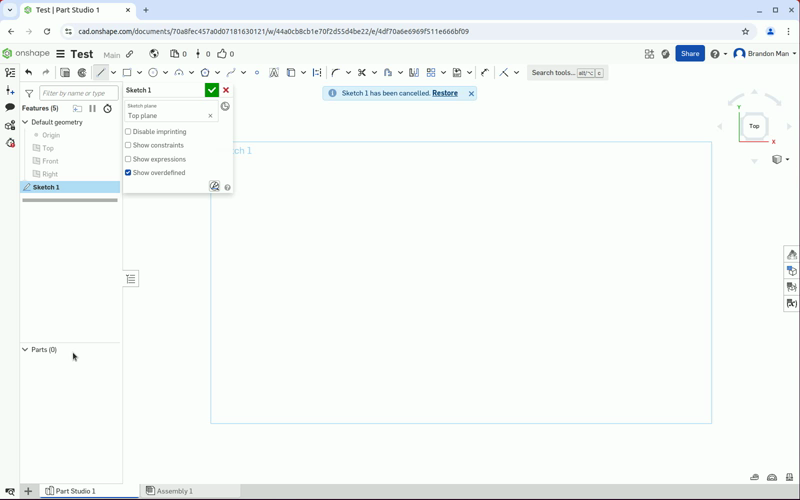
mouse_move(392, 373)
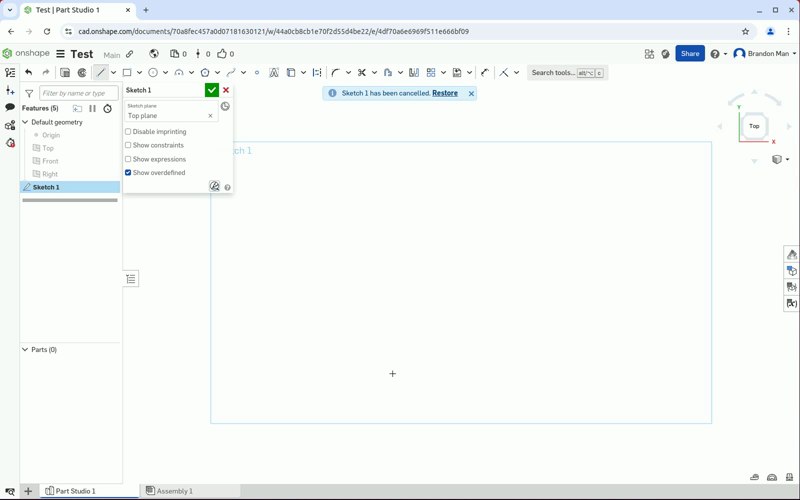
click(392, 373)
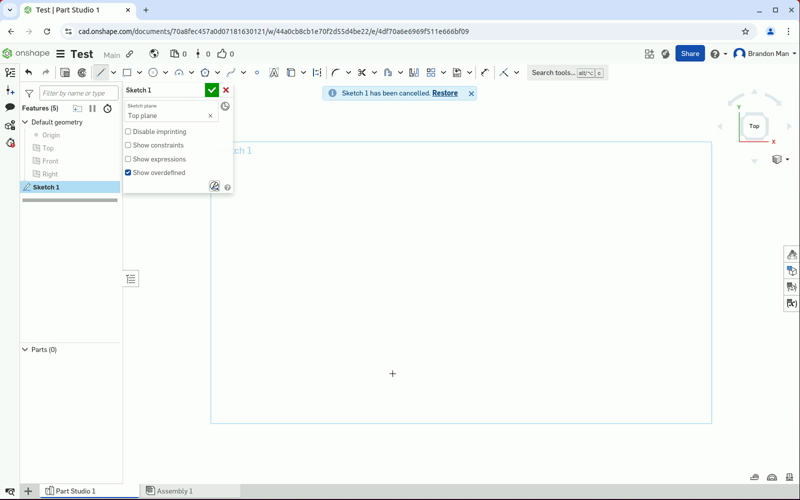
key_up(shift)
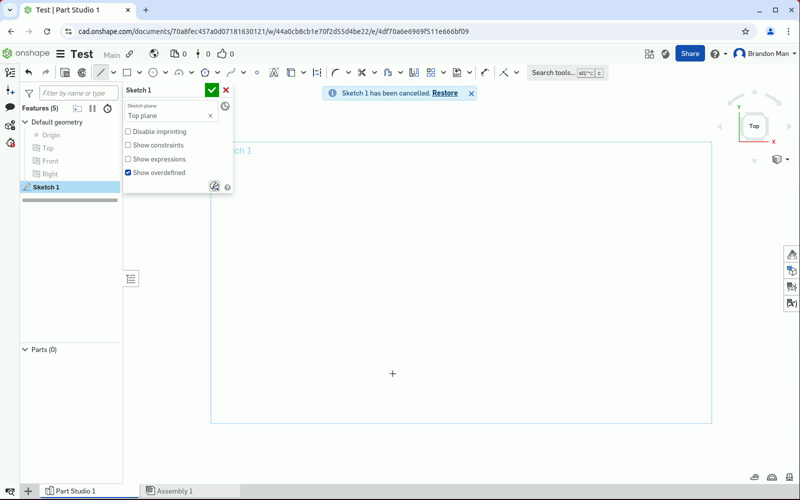
key_down(shift)
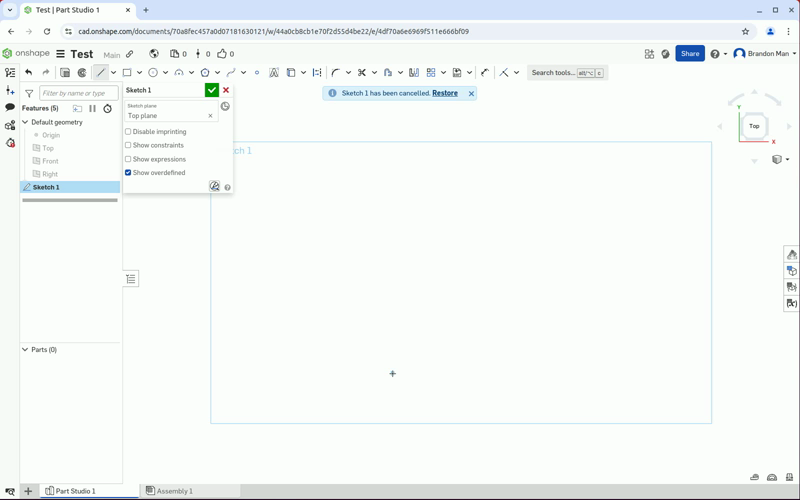
mouse_move(527, 373)
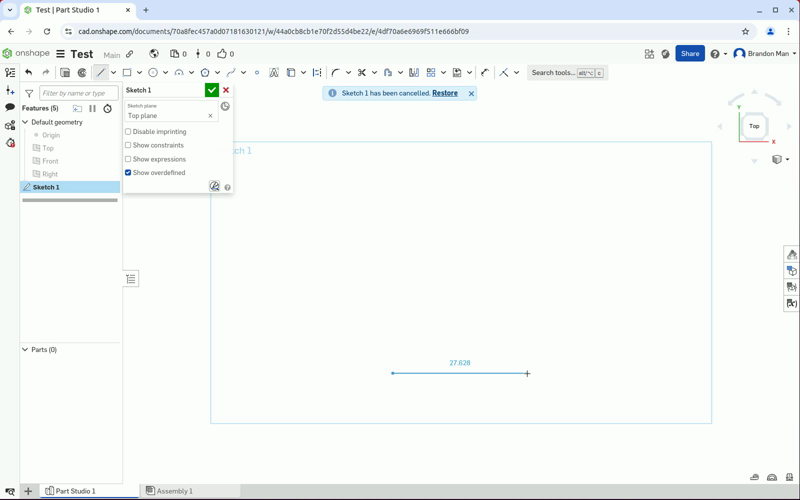
click(527, 373)
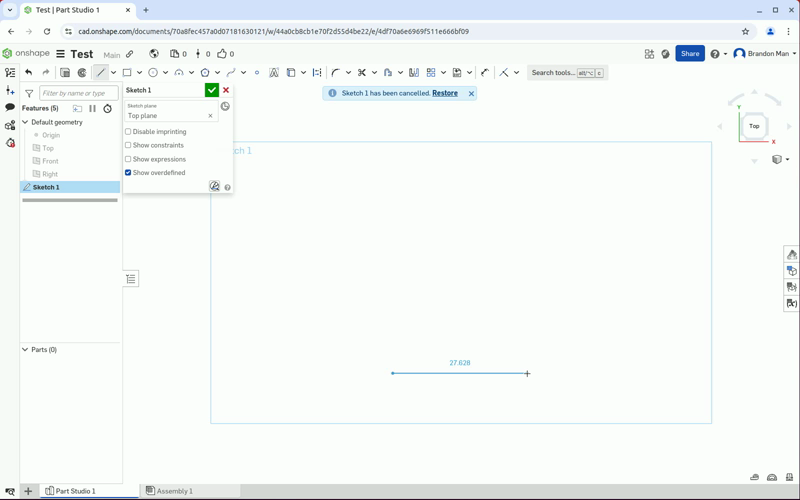
key_up(shift)
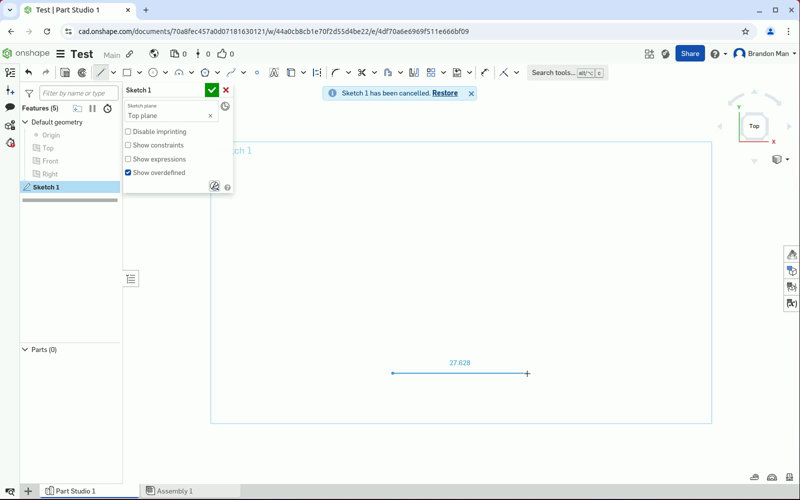
key(esc)
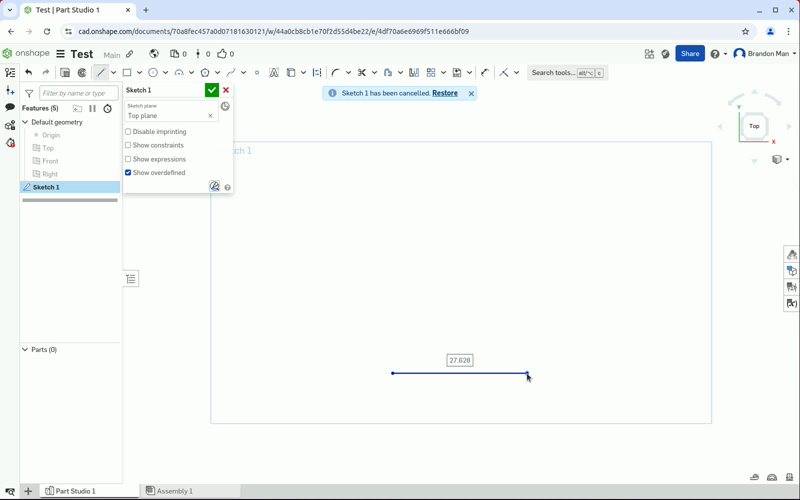
key(a)
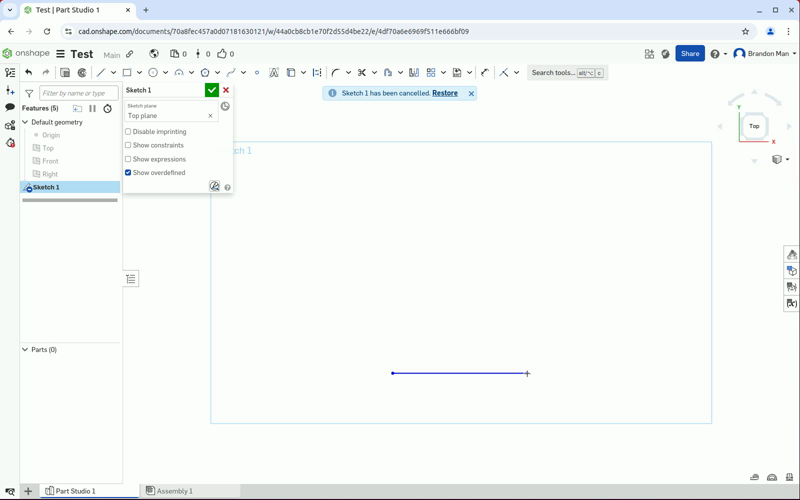
mouse_move(527, 373)
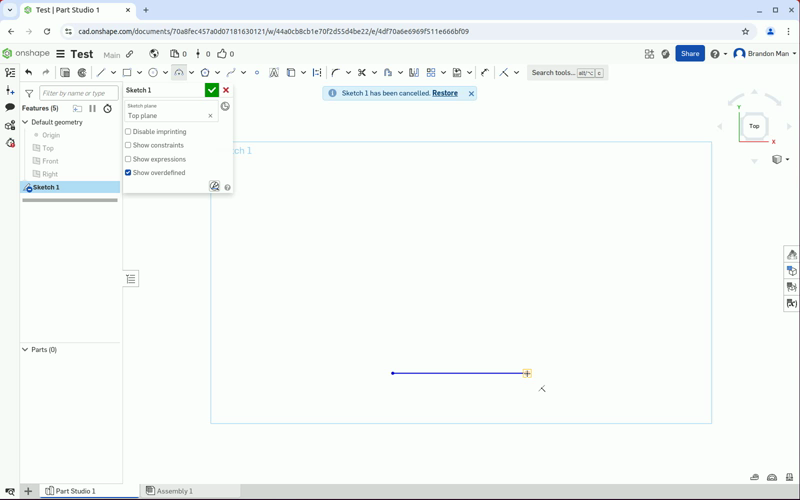
click(527, 373)
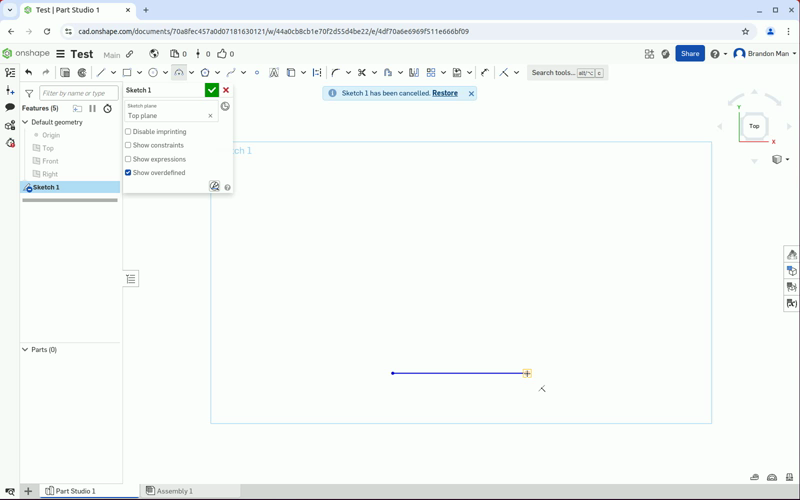
key_down(shift)
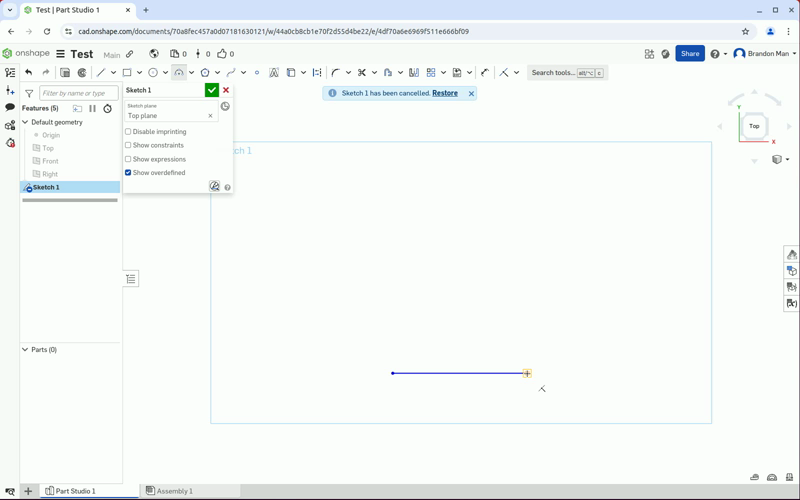
mouse_move(527, 282)
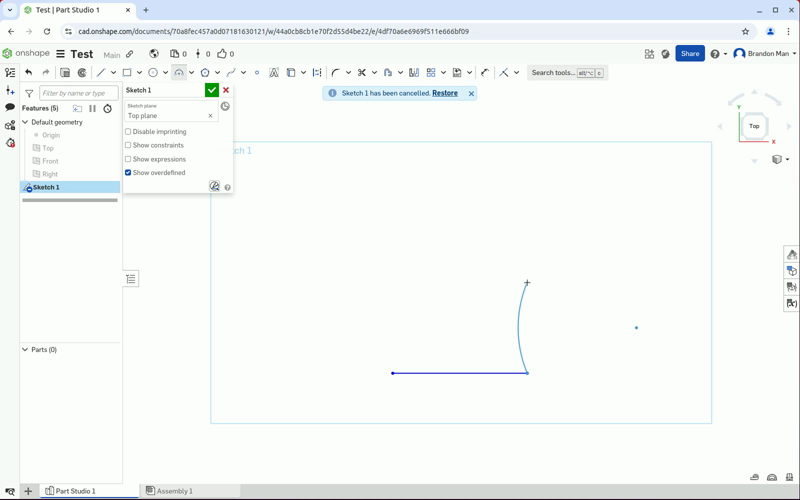
click(527, 282)
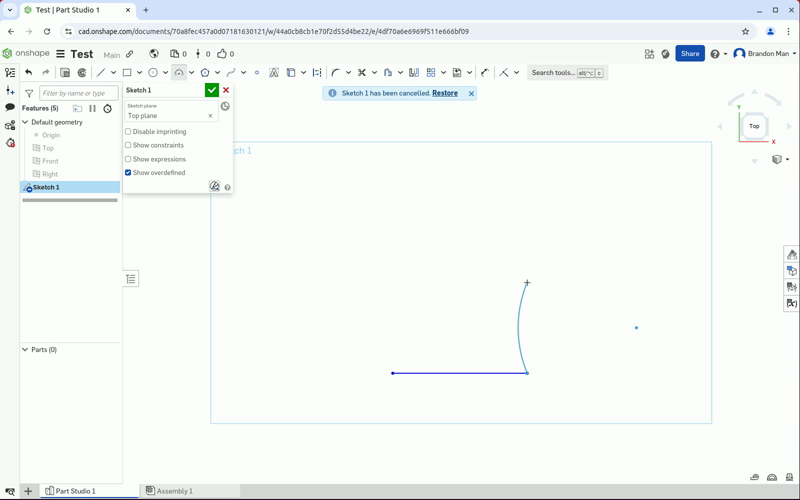
mouse_move(572, 327)
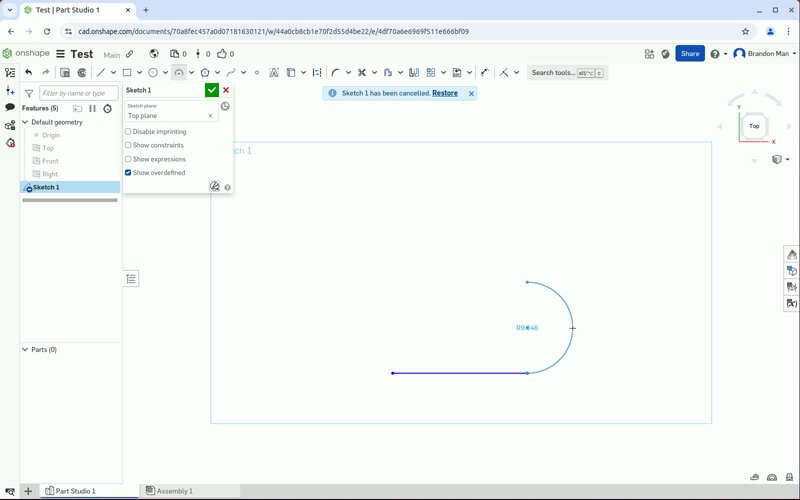
click(572, 327)
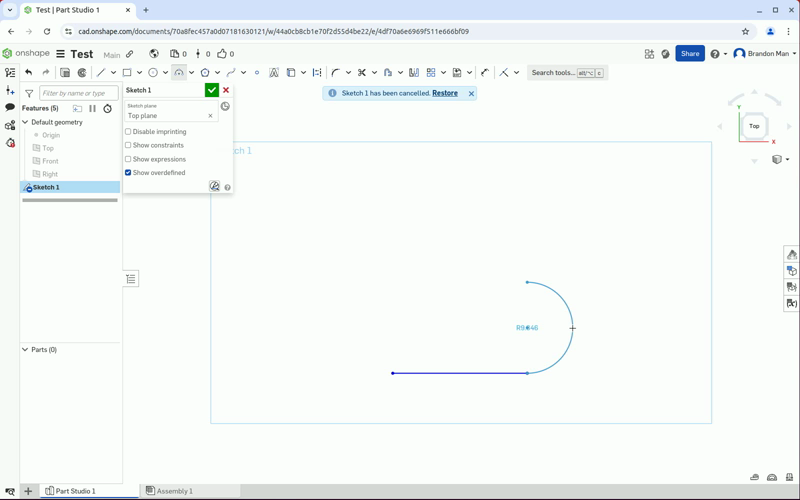
key_up(shift)
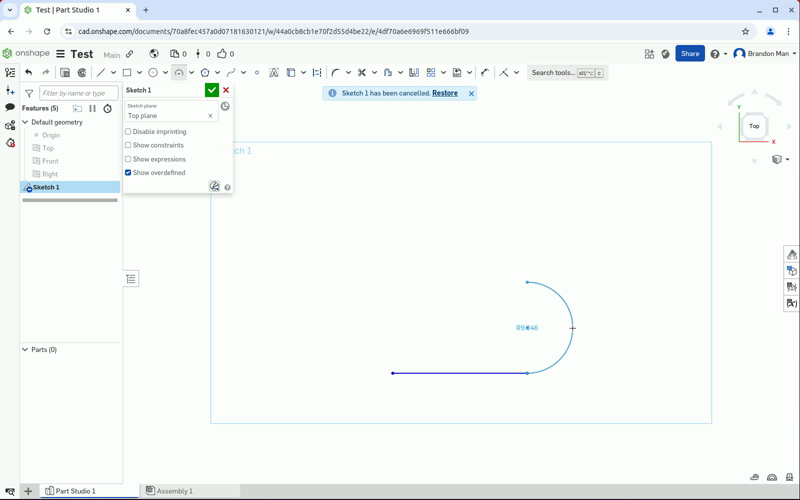
key(esc)
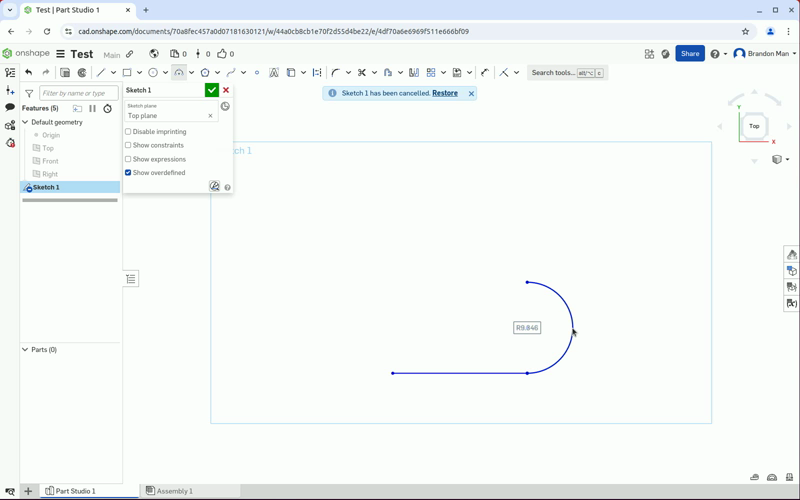
key(l)
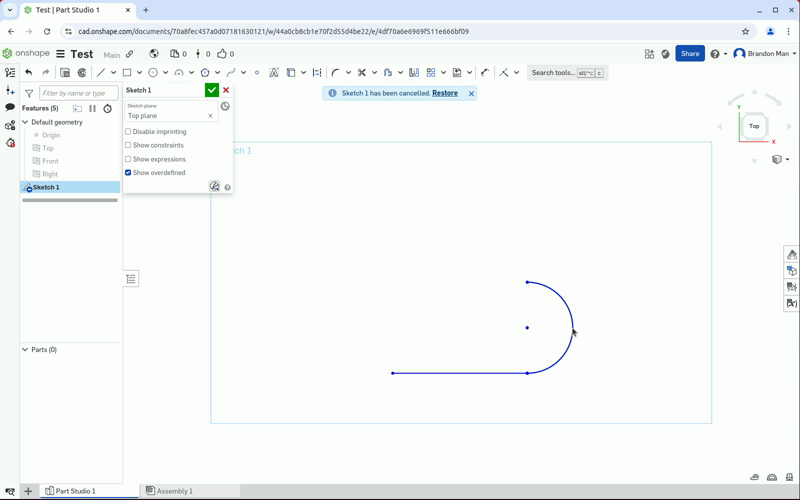
mouse_move(527, 282)
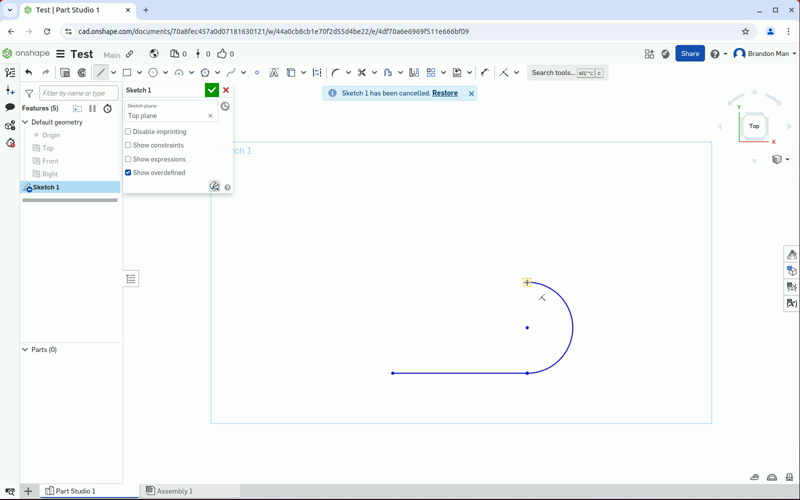
click(527, 282)
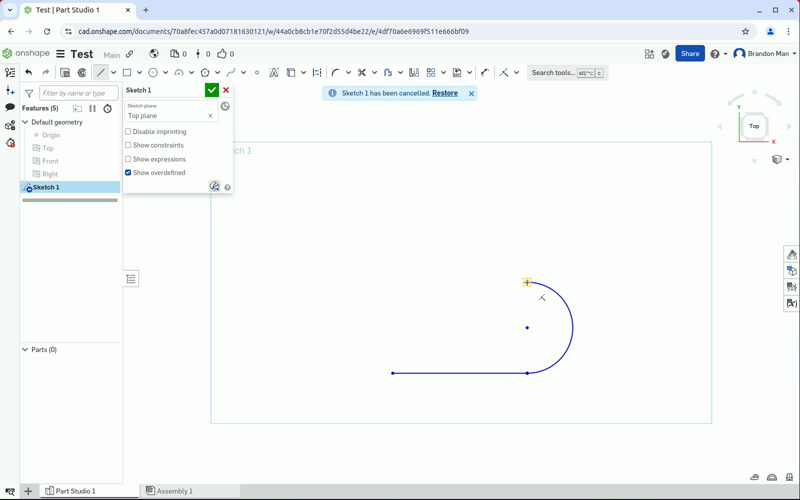
key_down(shift)
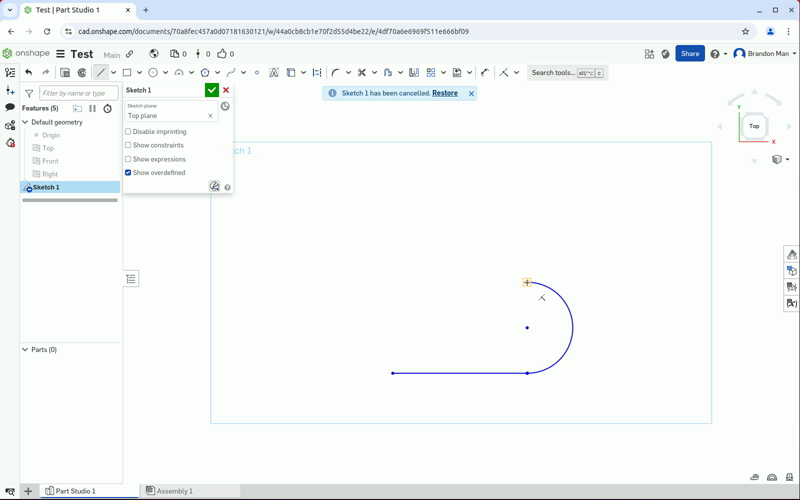
mouse_move(392, 282)
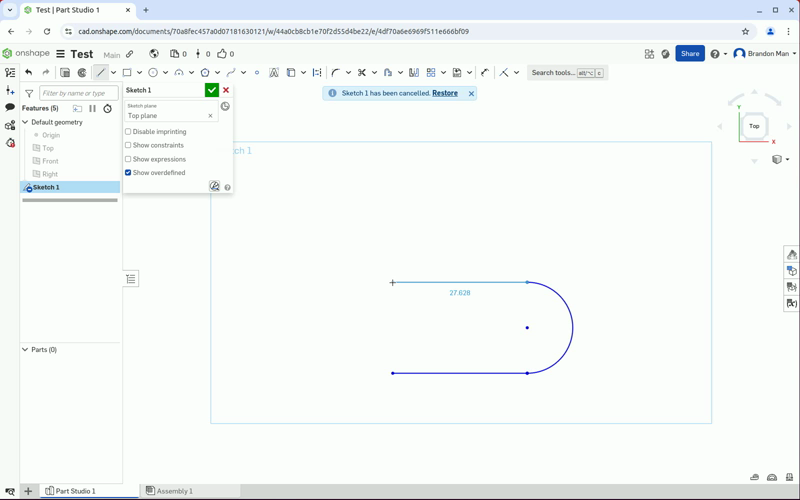
click(392, 282)
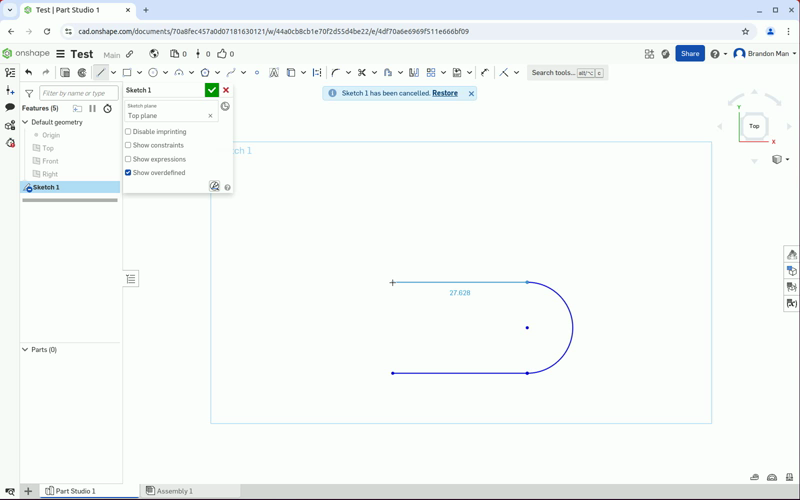
key_up(shift)
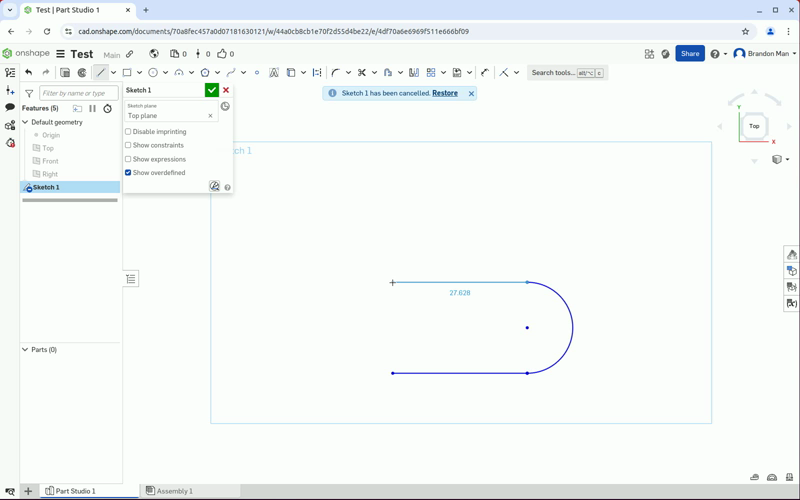
key(esc)
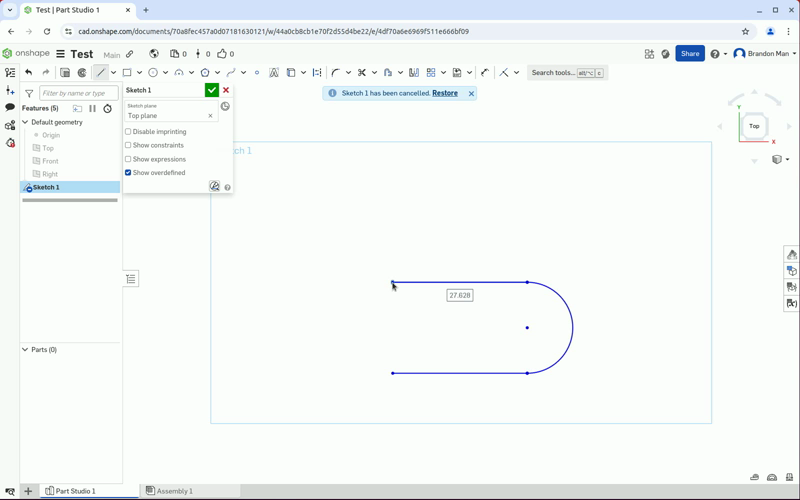
key(a)
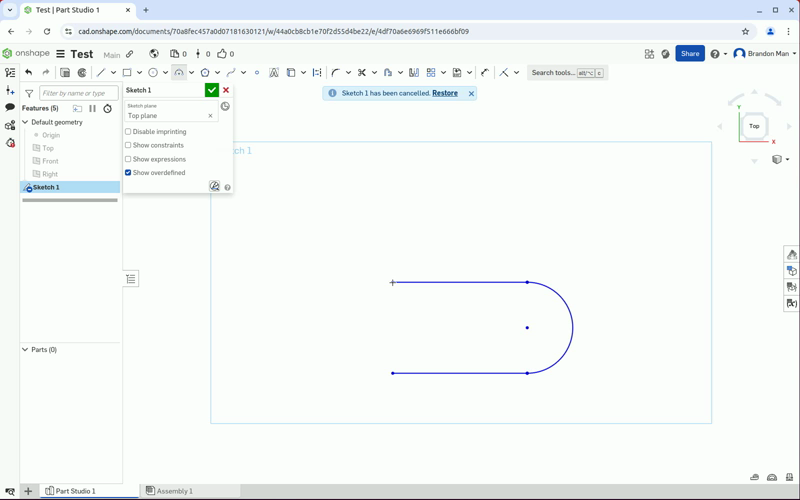
mouse_move(392, 282)
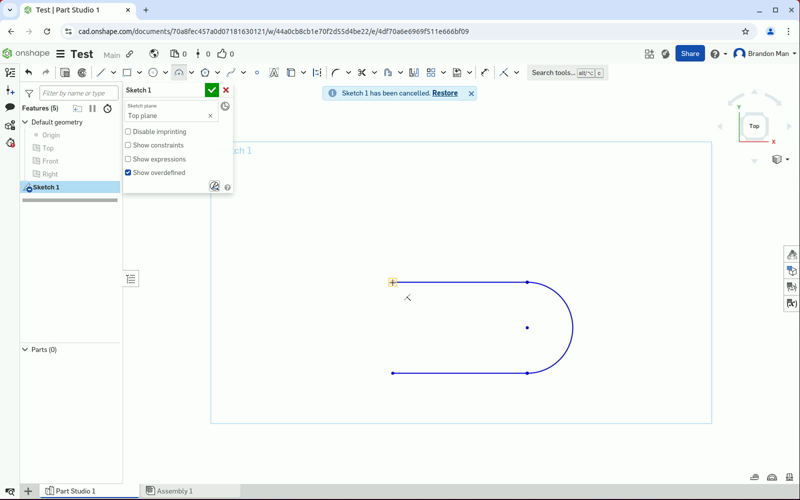
click(392, 282)
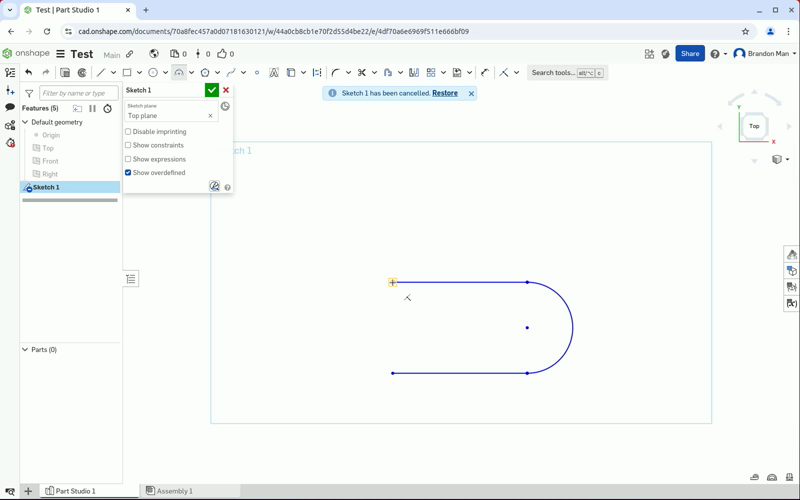
mouse_move(392, 373)
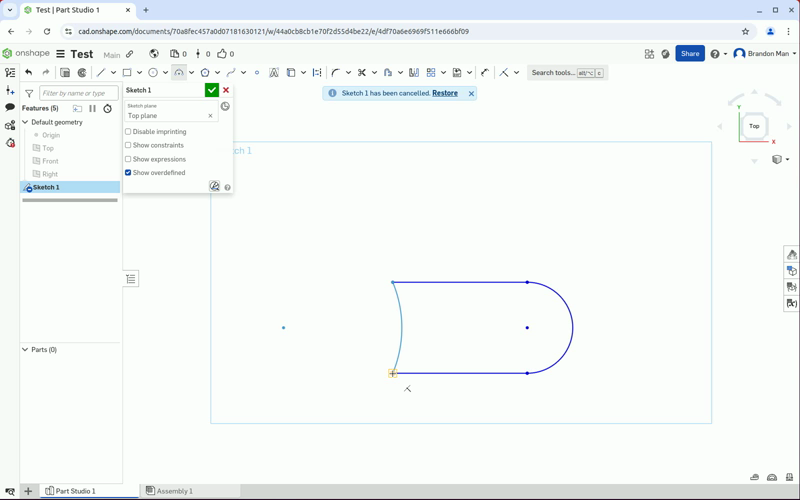
click(392, 373)
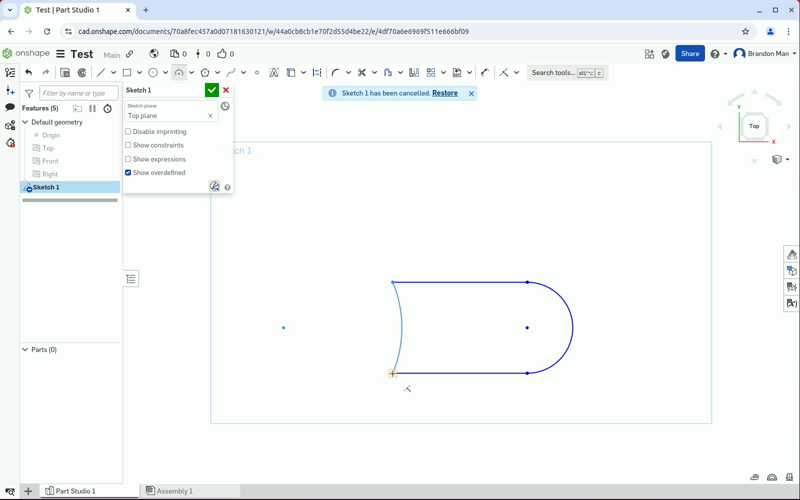
key_down(shift)
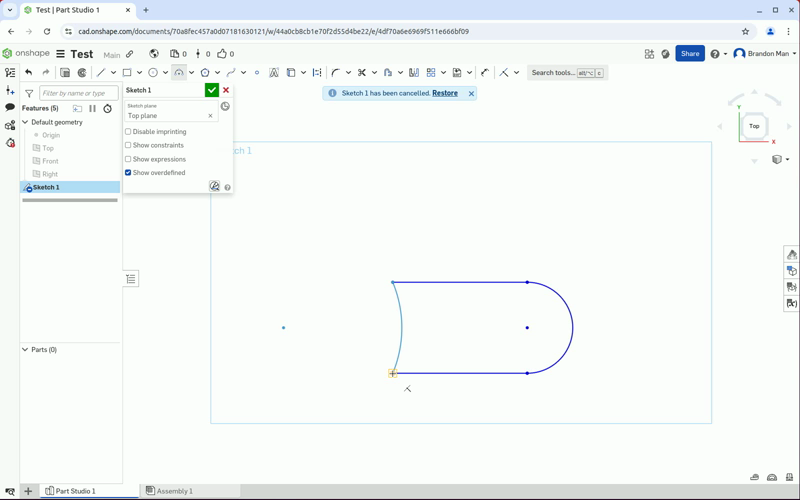
mouse_move(347, 327)
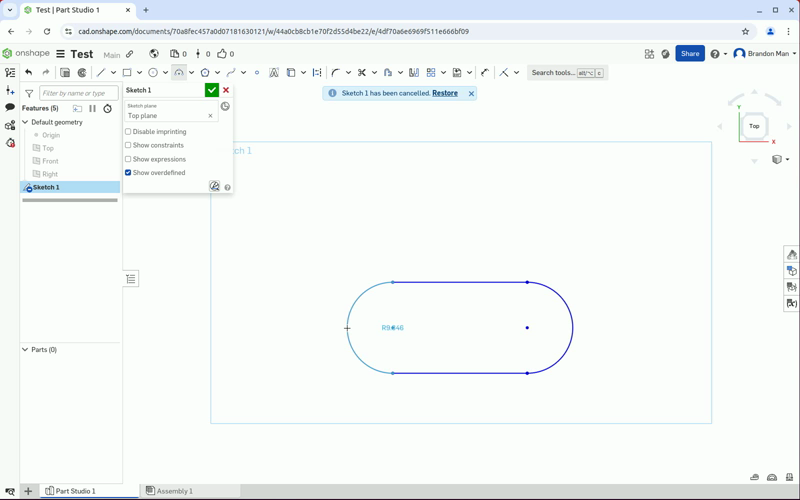
click(347, 327)
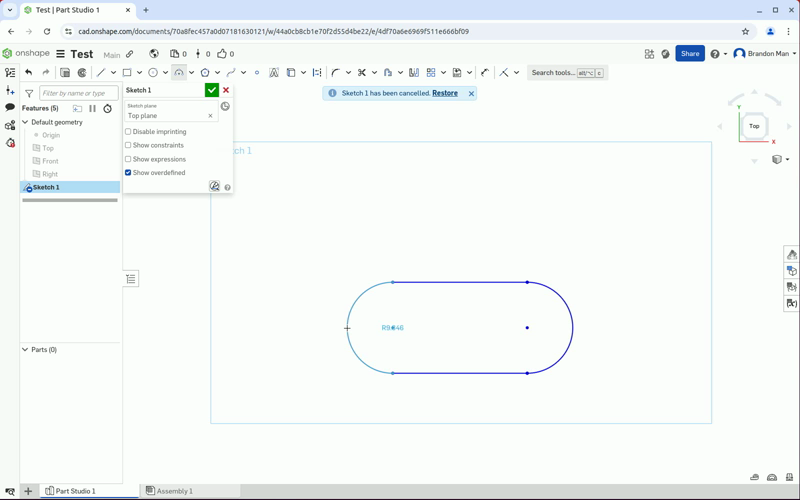
key_up(shift)
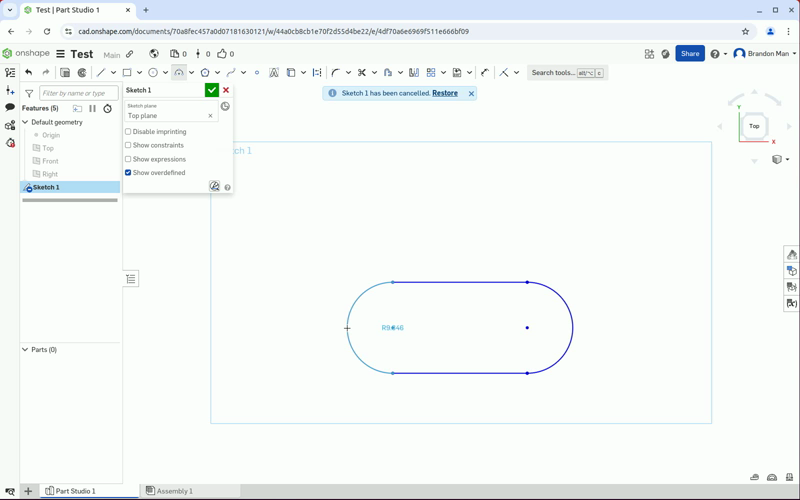
key(esc)
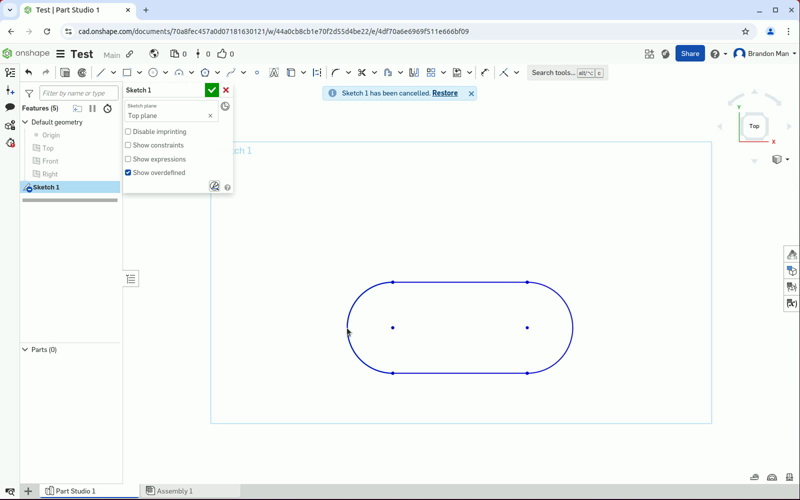
key(c)
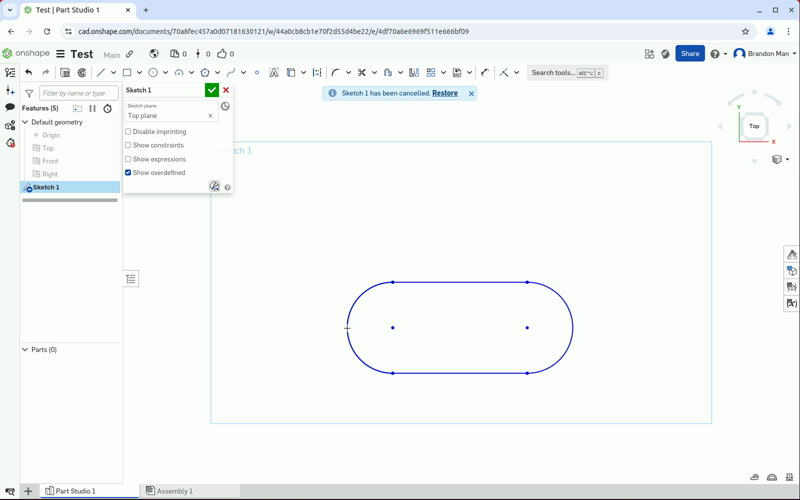
key_down(shift)
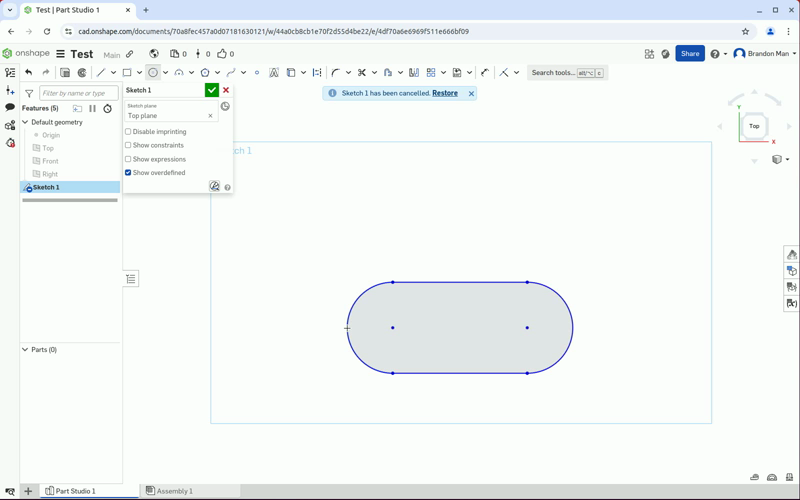
mouse_move(392, 327)
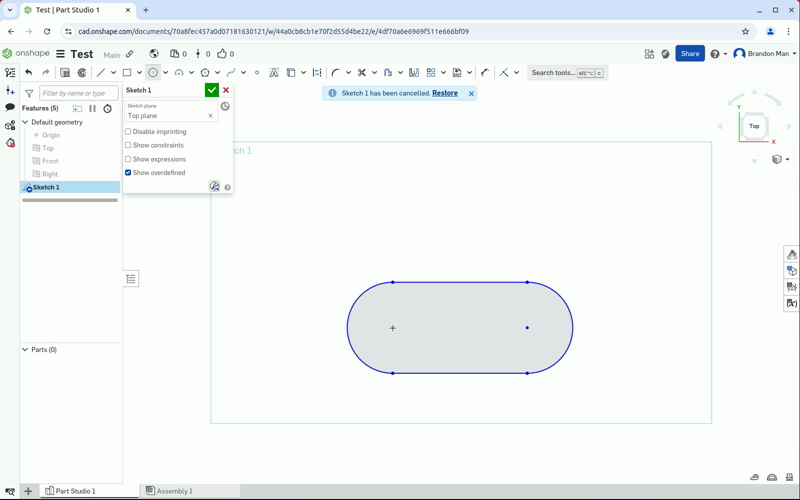
click(392, 327)
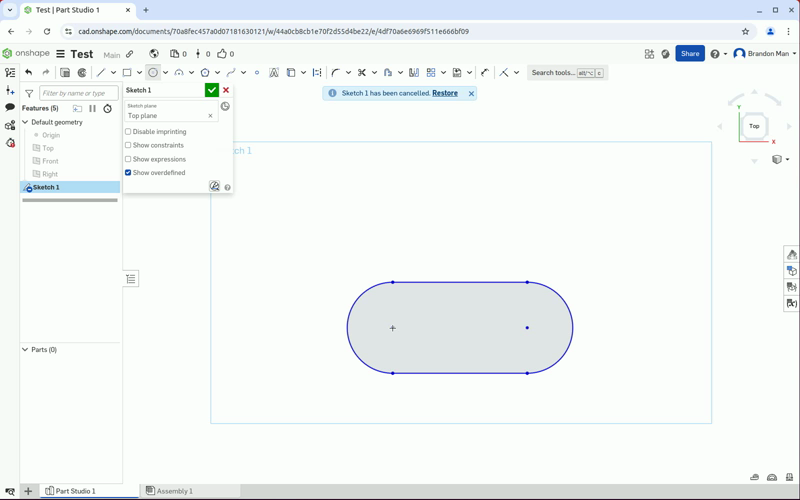
key_up(shift)
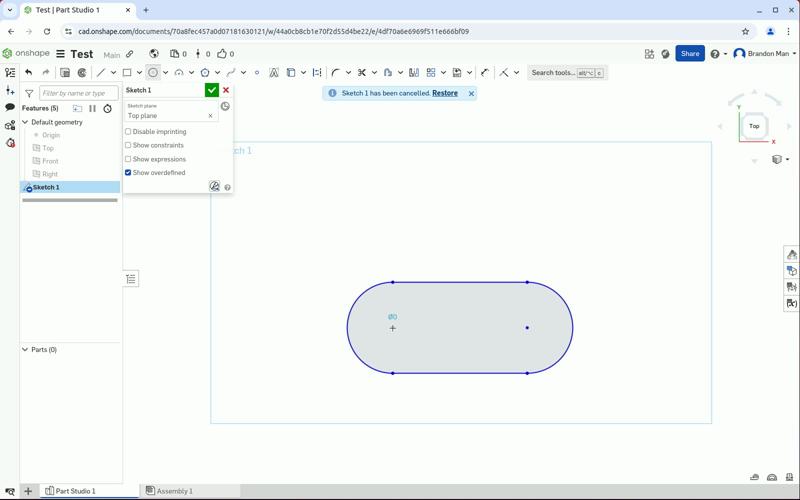
mouse_move(415, 327)
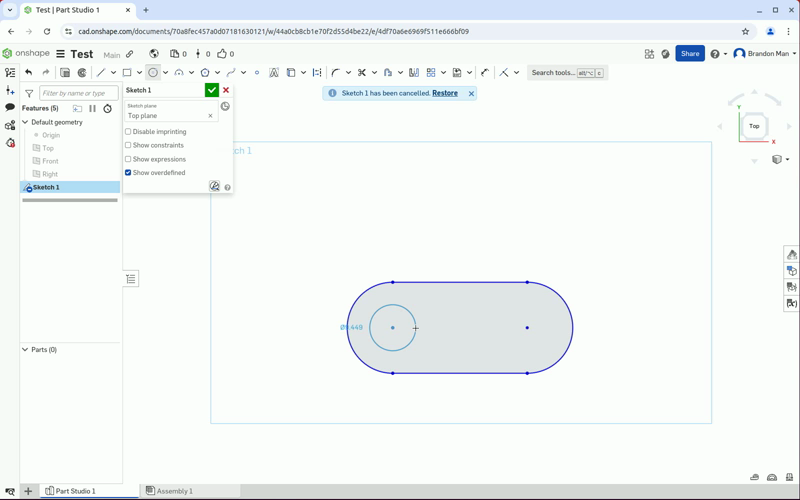
click(415, 327)
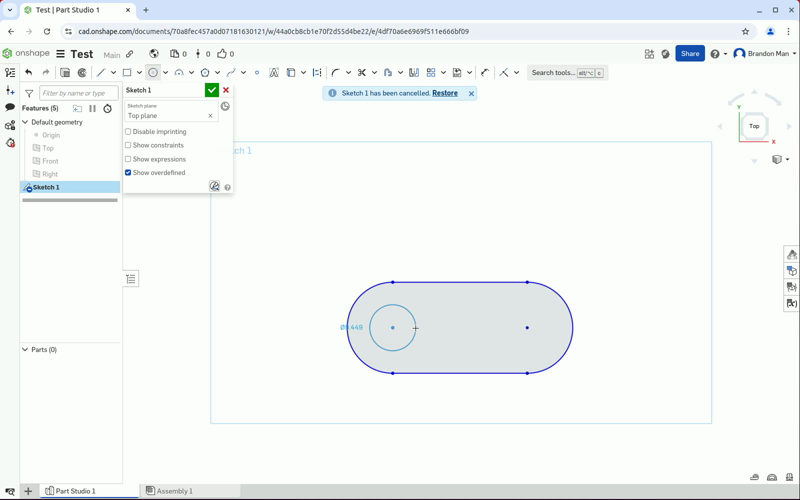
key(esc)
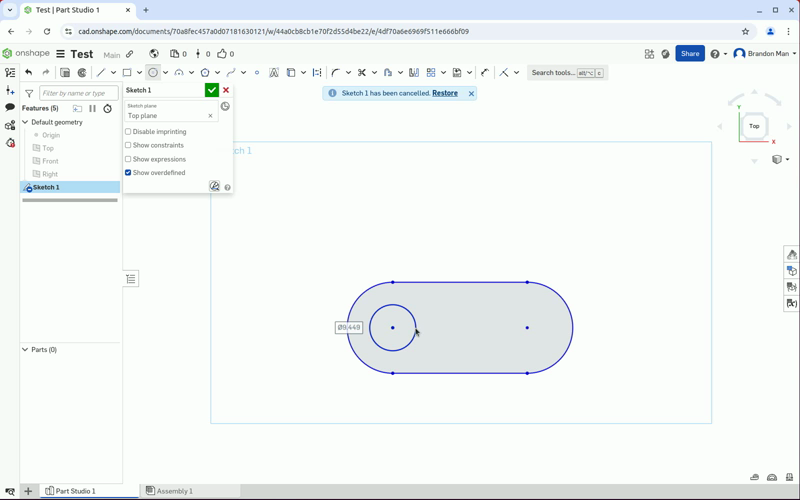
key(c)
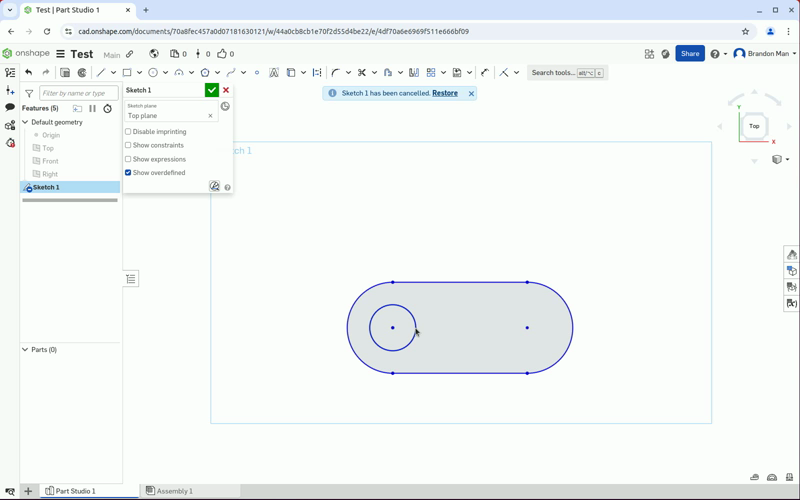
key_down(shift)
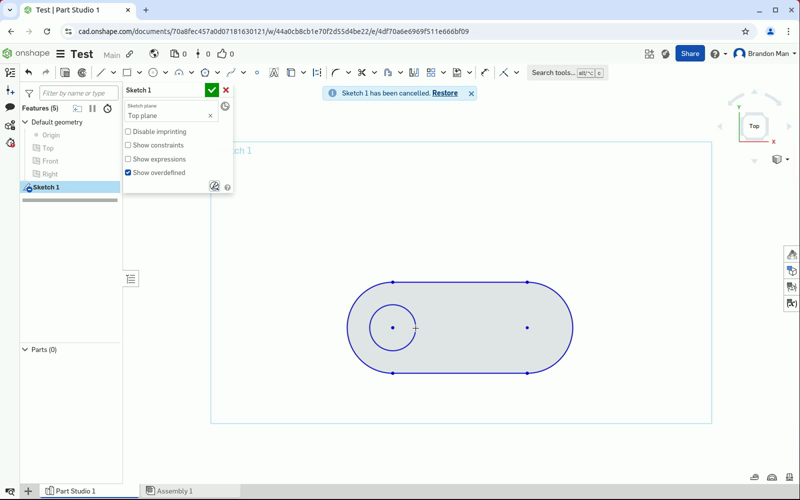
mouse_move(527, 327)
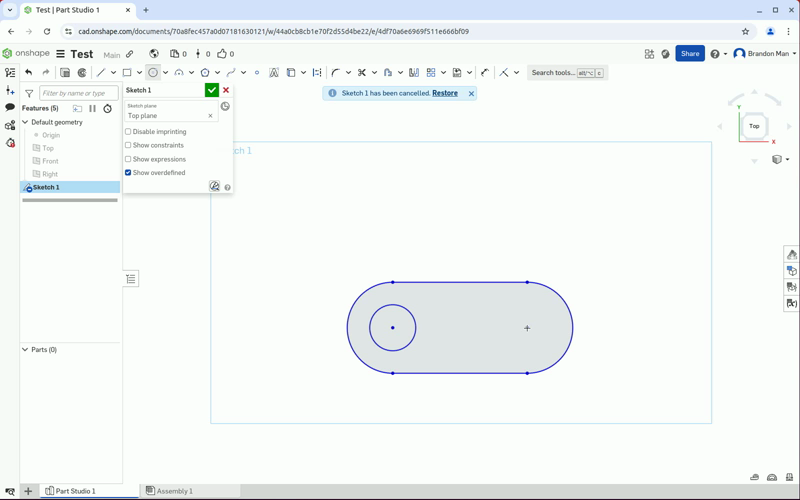
click(527, 327)
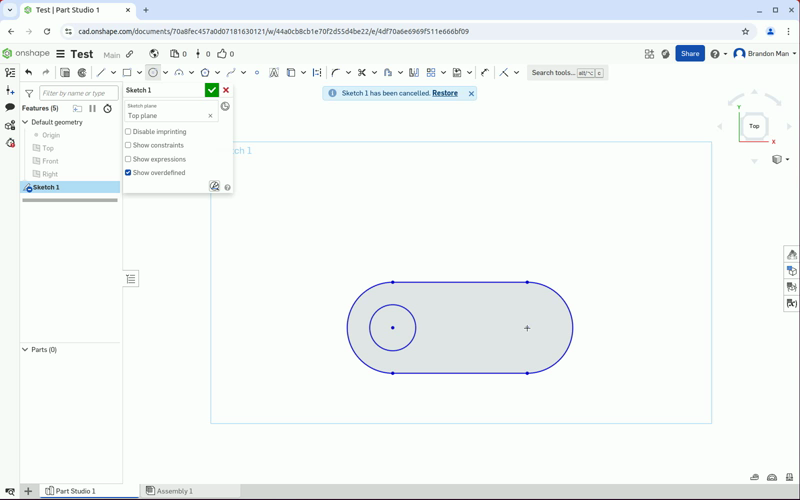
key_up(shift)
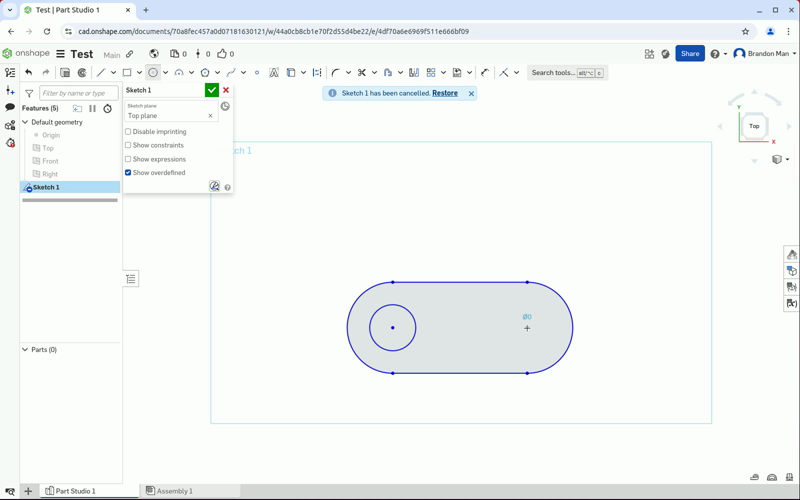
mouse_move(549, 327)
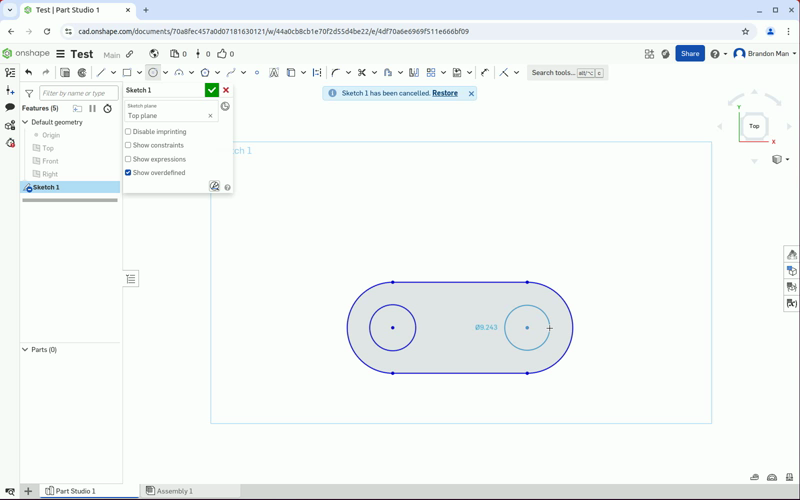
click(549, 327)
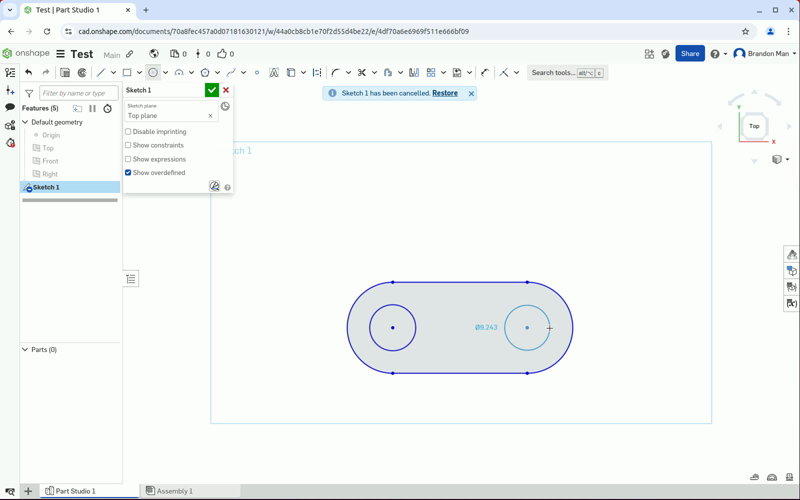
key(esc)
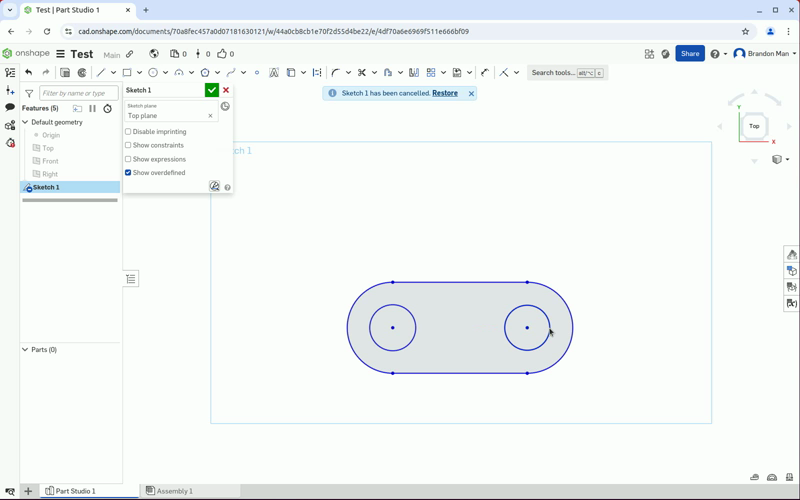
mouse_move(435, 306)
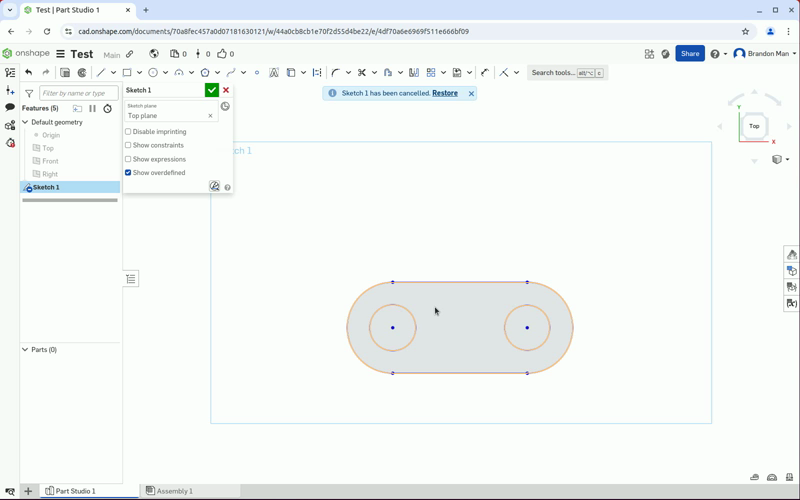
click(435, 306)
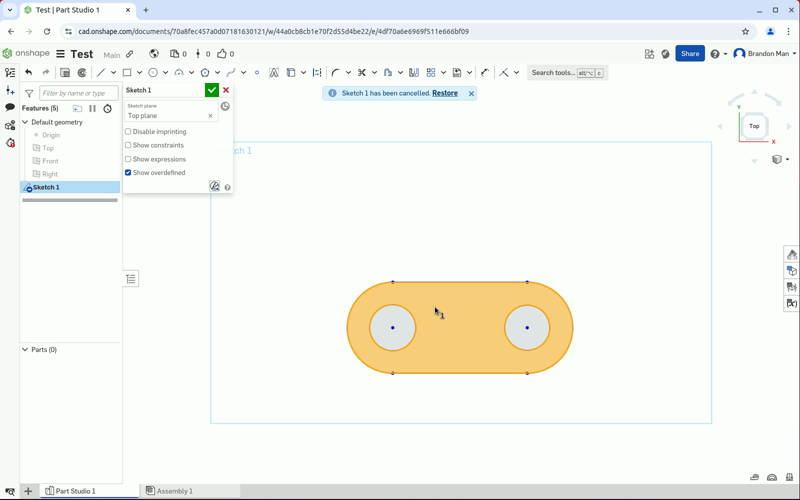
mouse_move(73, 352)
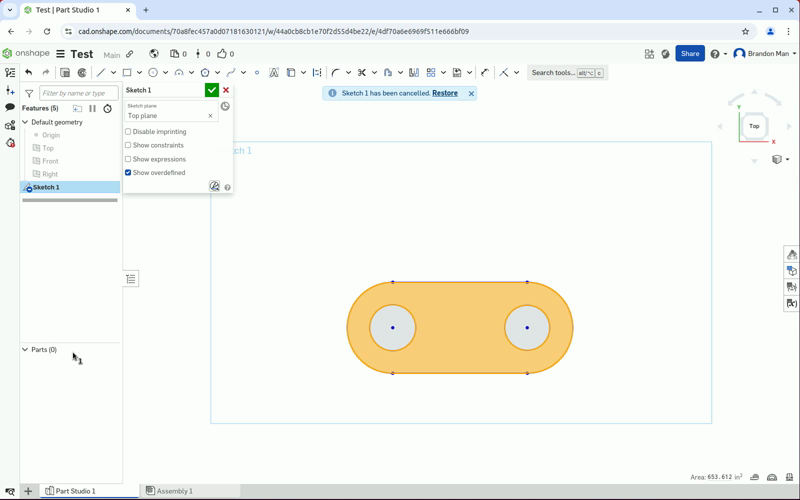
key(shift+y)
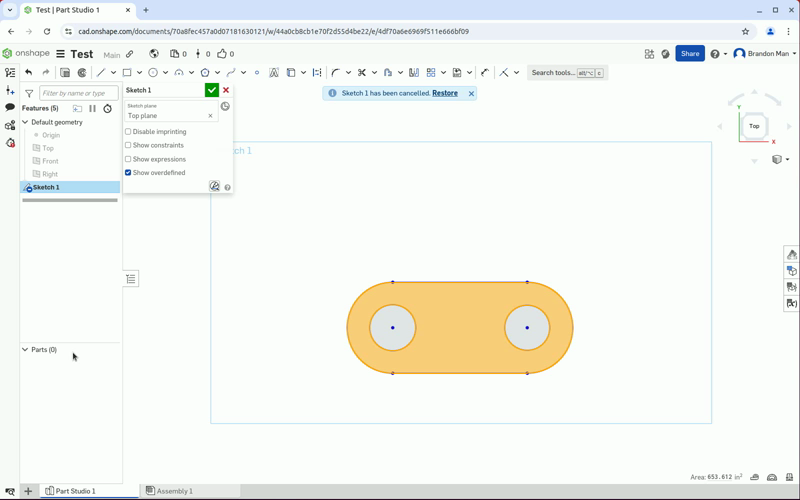
key(shift+e)
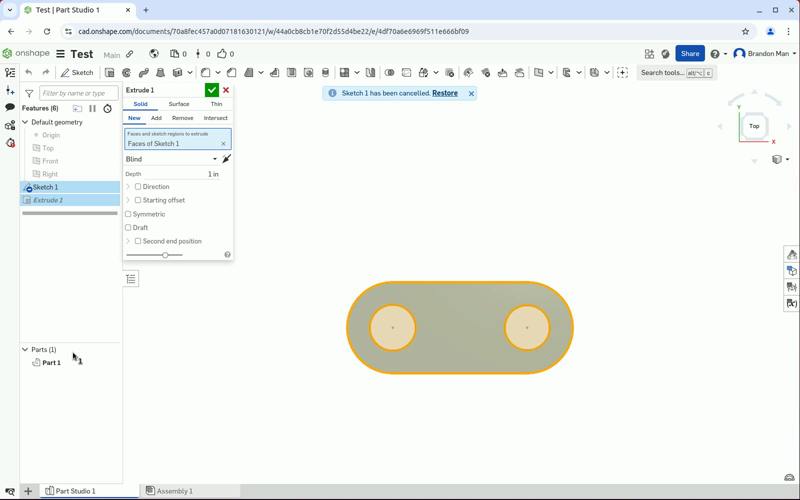
mouse_move(143, 106)
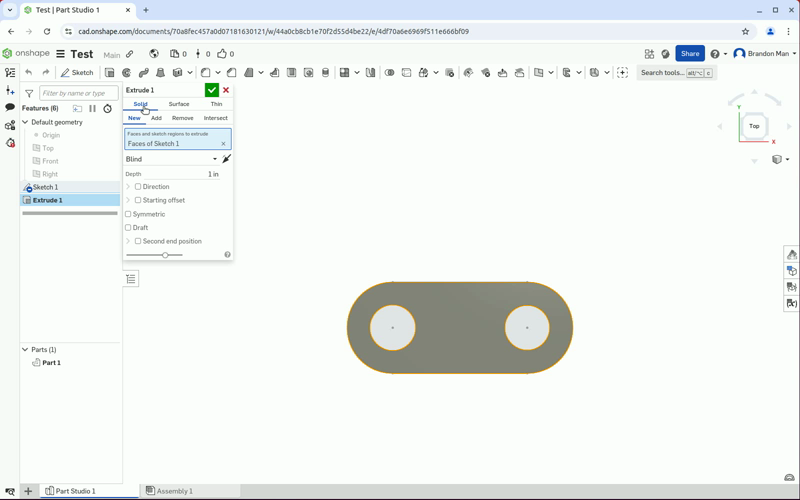
click(143, 106)
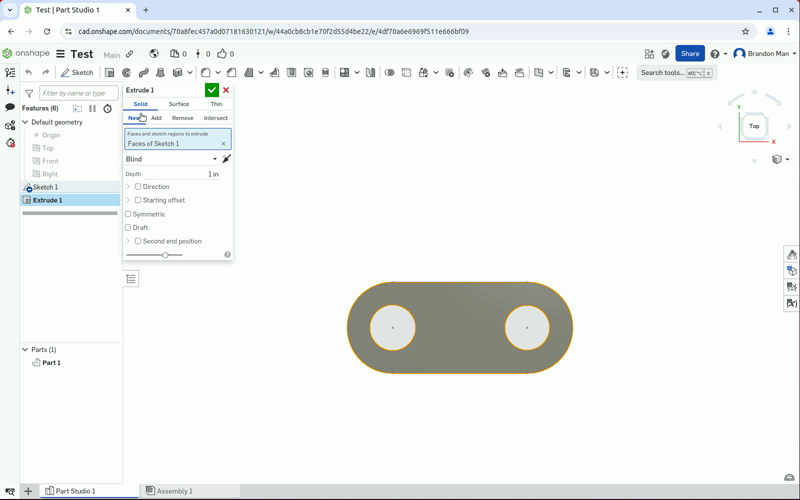
mouse_move(137, 120)
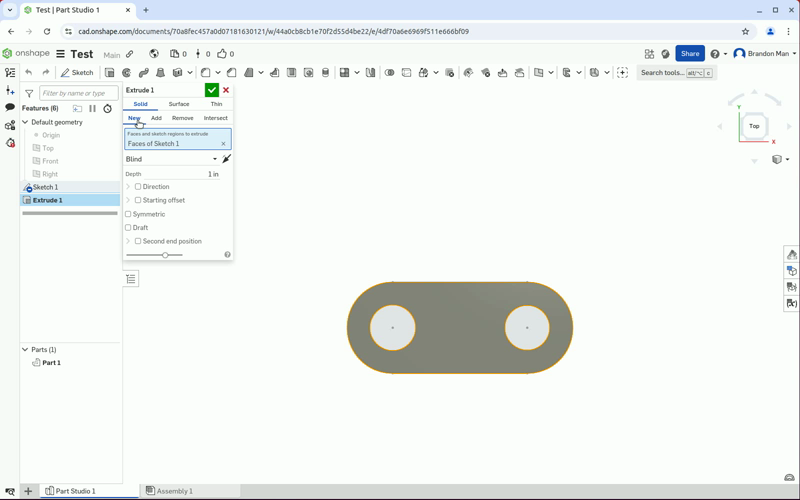
click(137, 120)
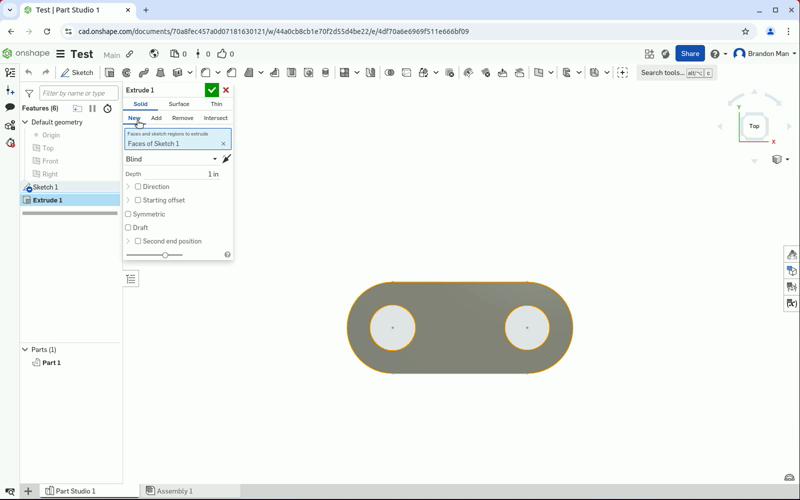
key(tab, 4)
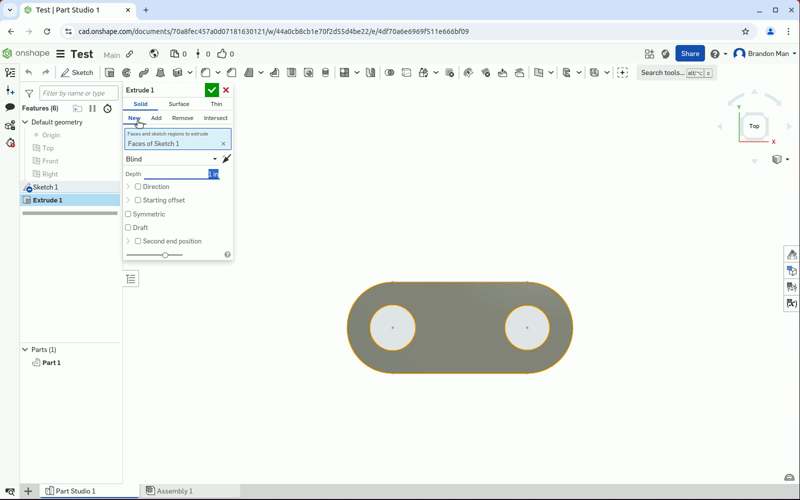
text(4.574)
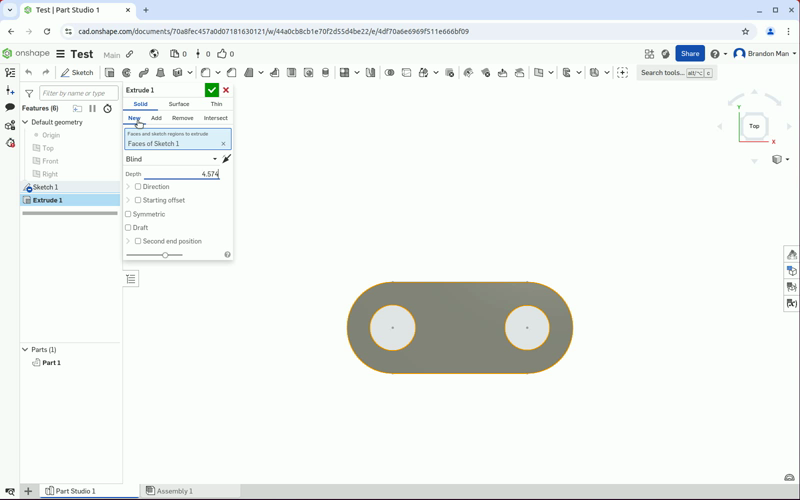
key(enter)
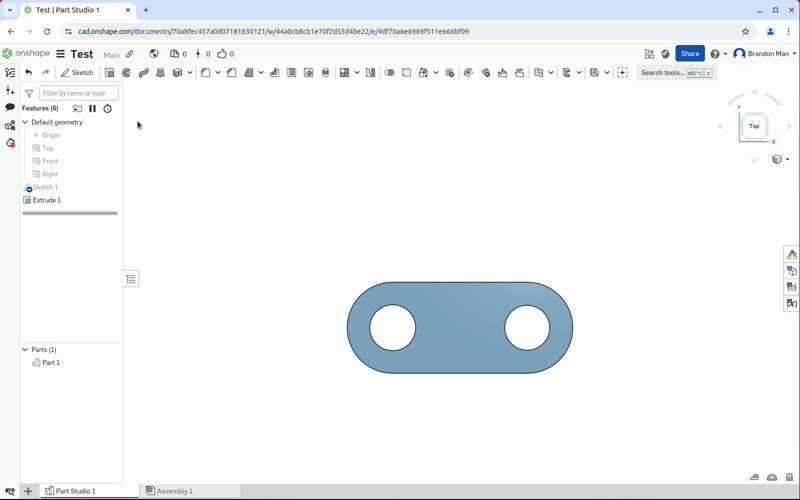
key(shift+h)
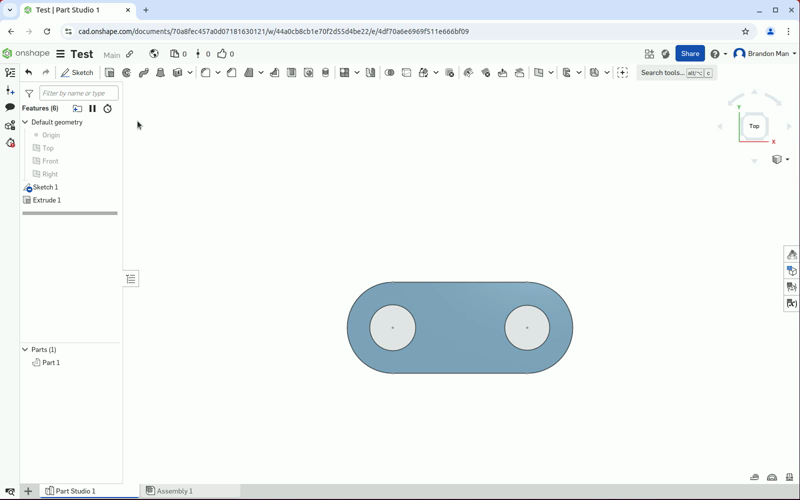
key(shift+h)
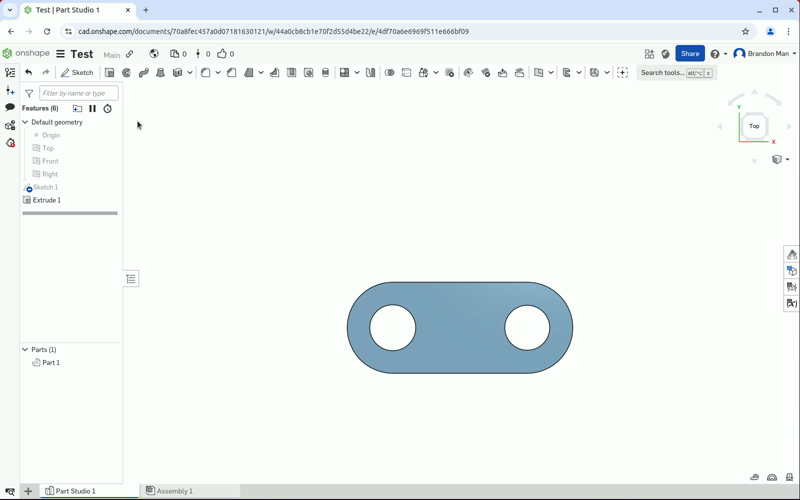
mouse_move(73, 189)
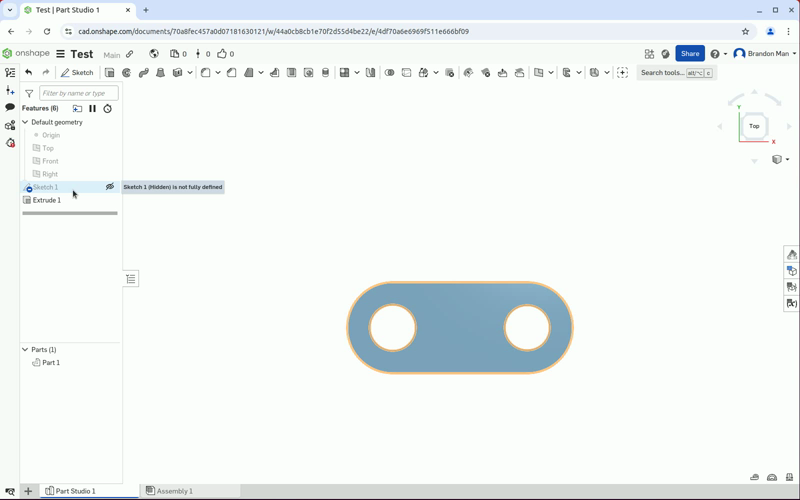
click(73, 189)
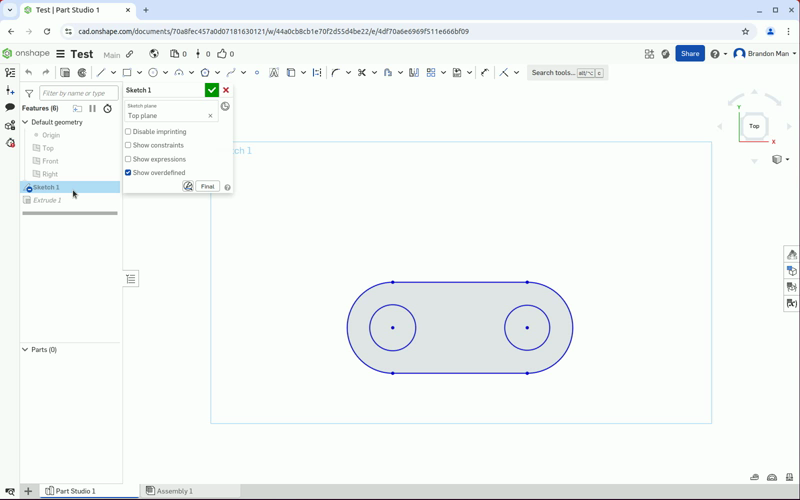
mouse_move(229, 92)
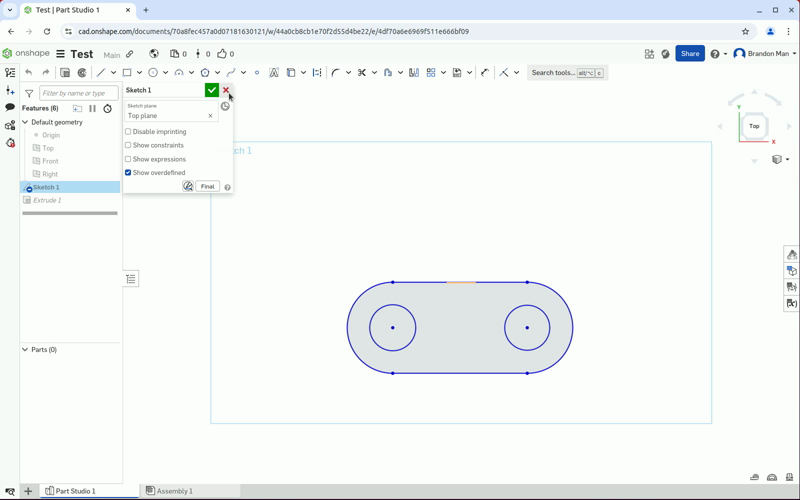
click(229, 92)
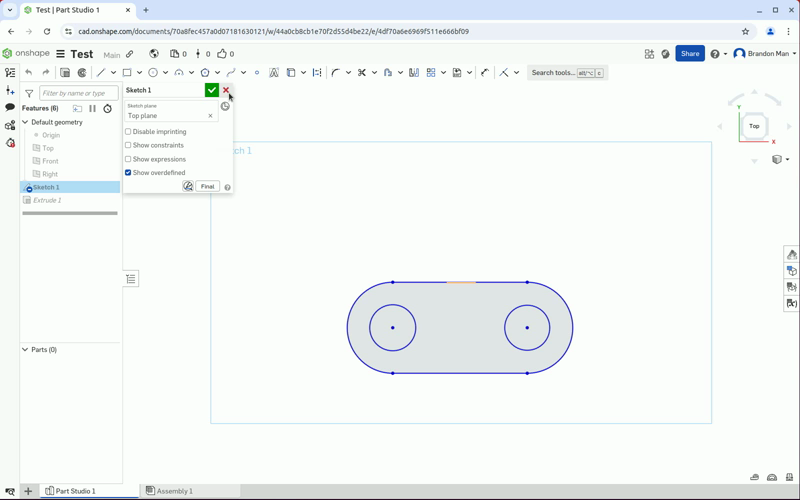
key(shift+s)
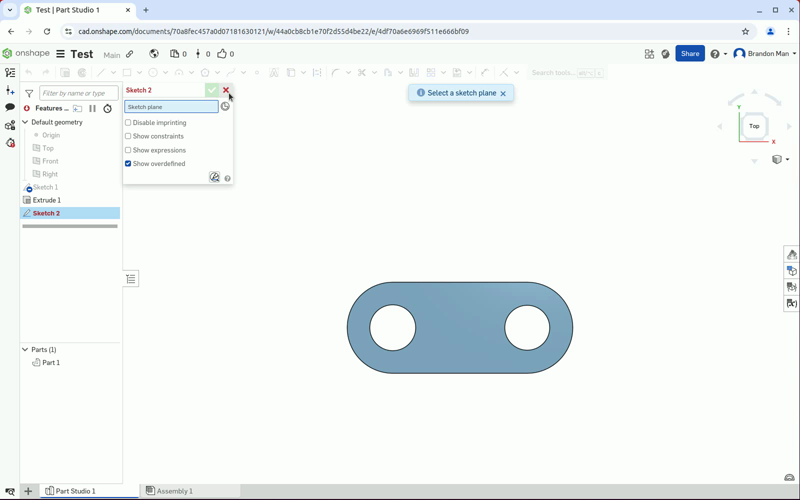
mouse_move(73, 150)
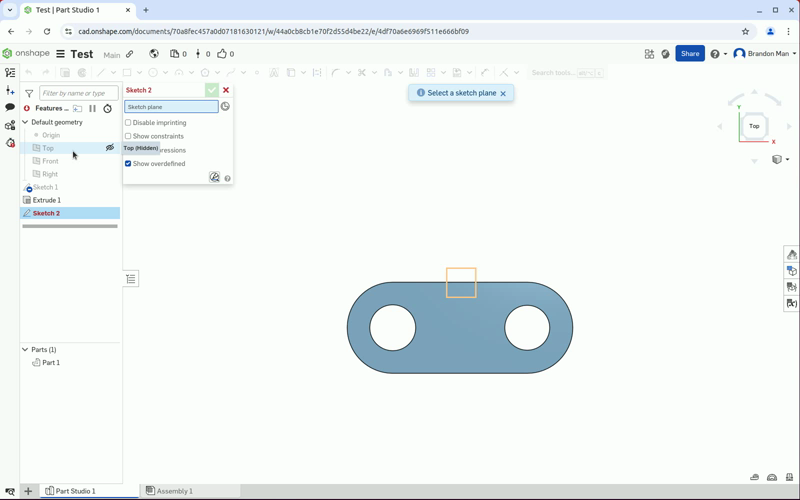
click(73, 150)
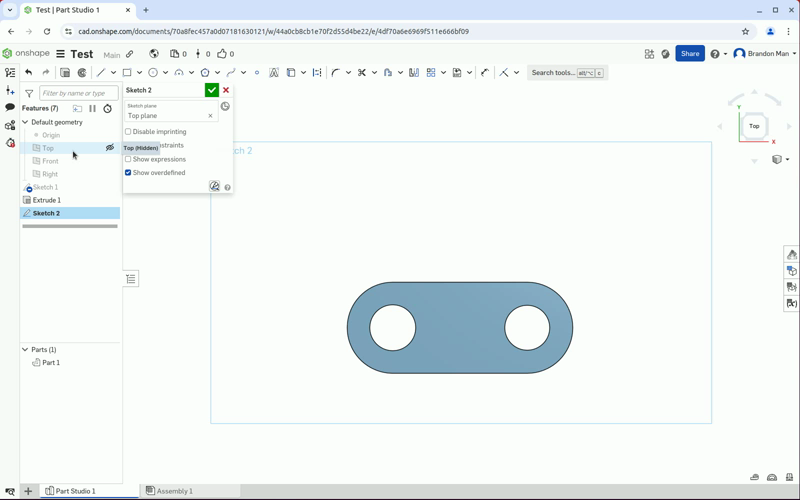
mouse_move(73, 352)
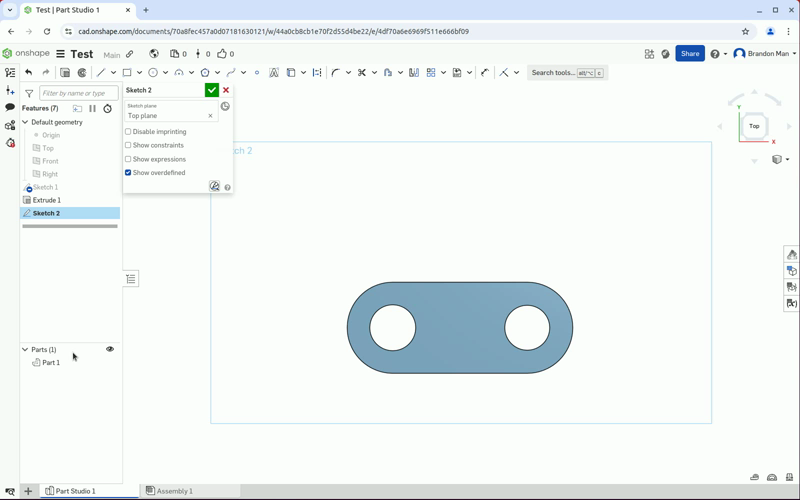
key(y)
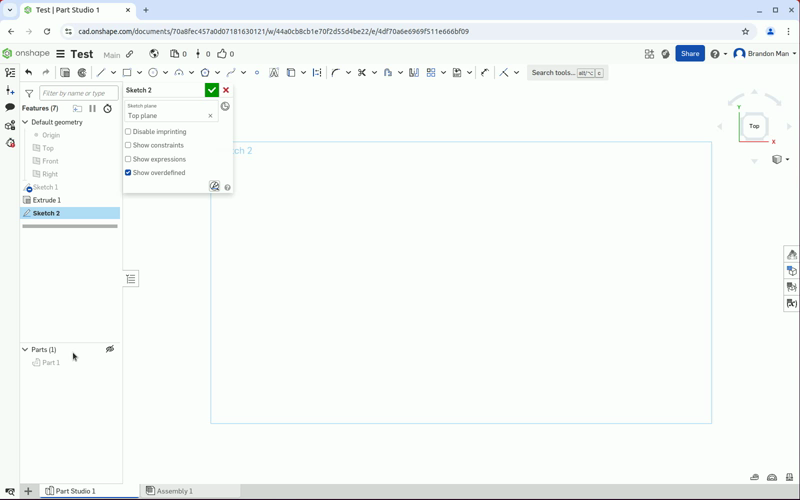
key(c)
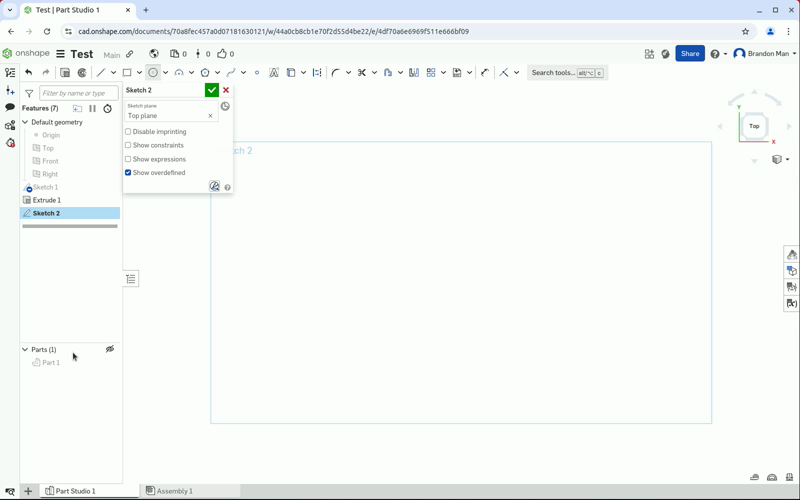
key_down(shift)
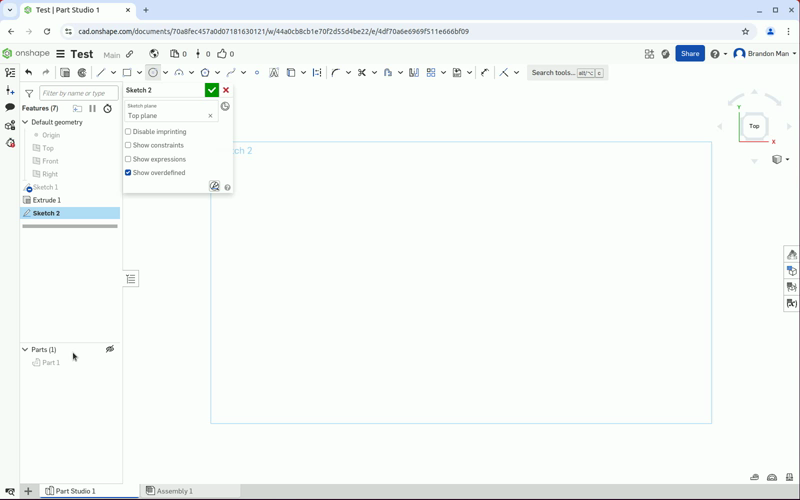
mouse_move(393, 327)
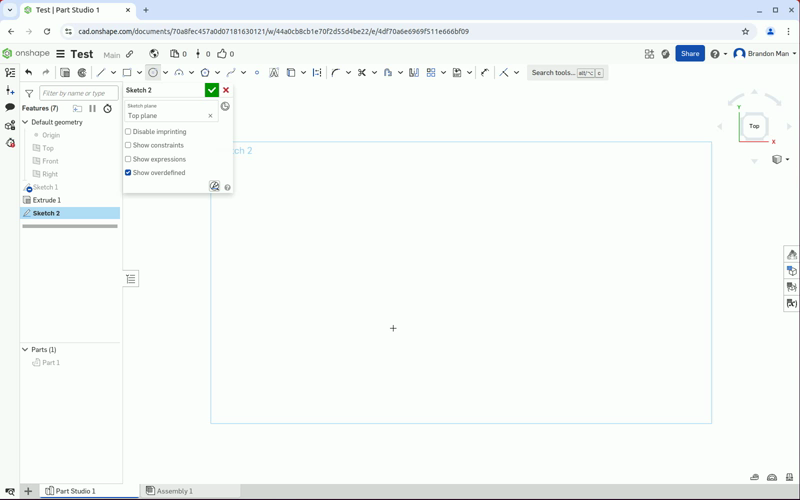
click(393, 327)
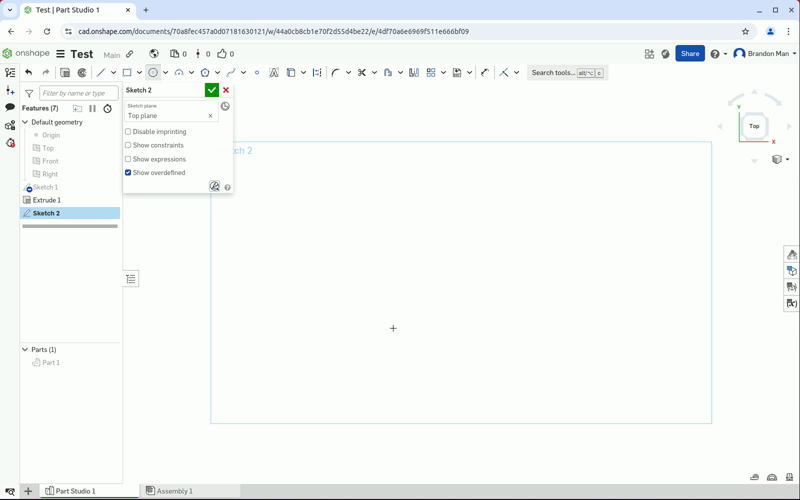
key_up(shift)
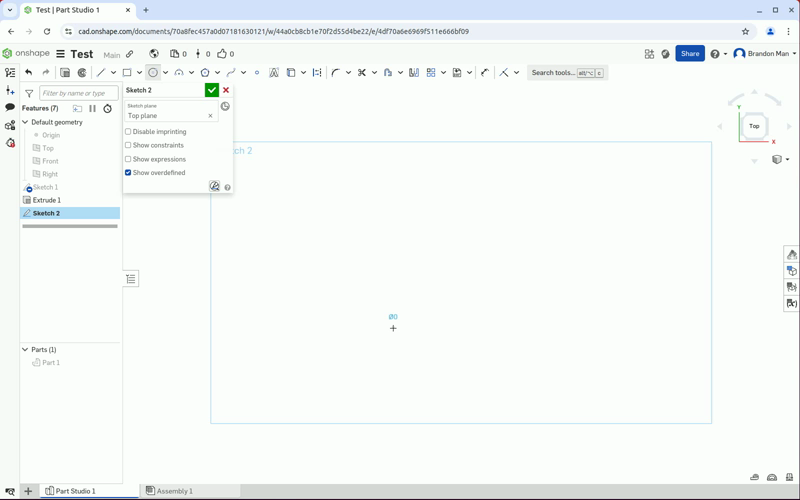
mouse_move(415, 327)
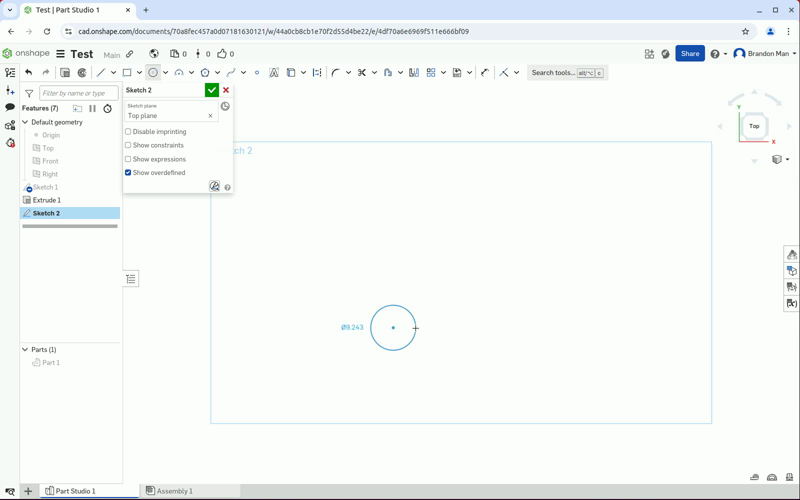
click(415, 327)
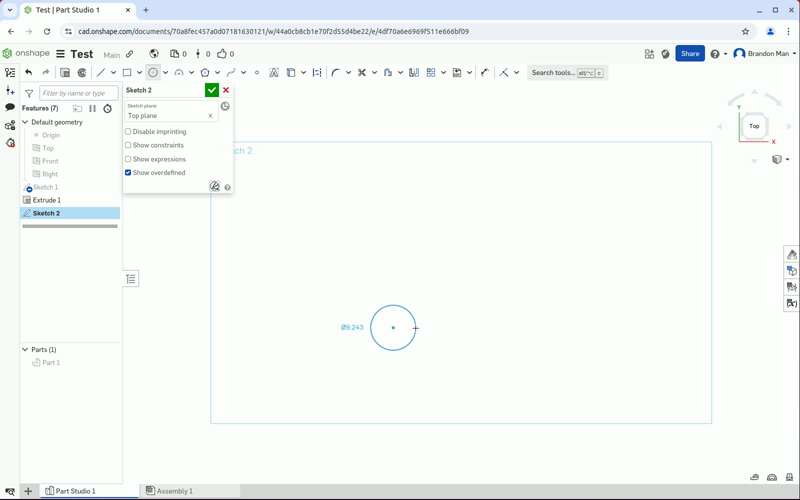
key(esc)
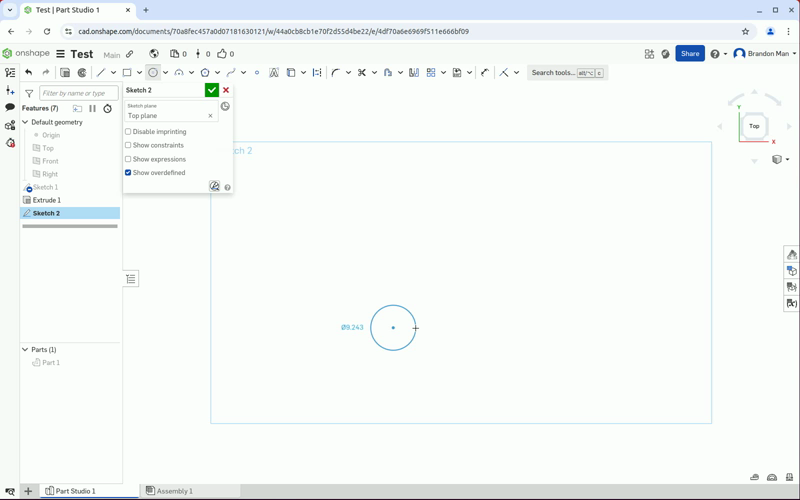
mouse_move(386, 330)
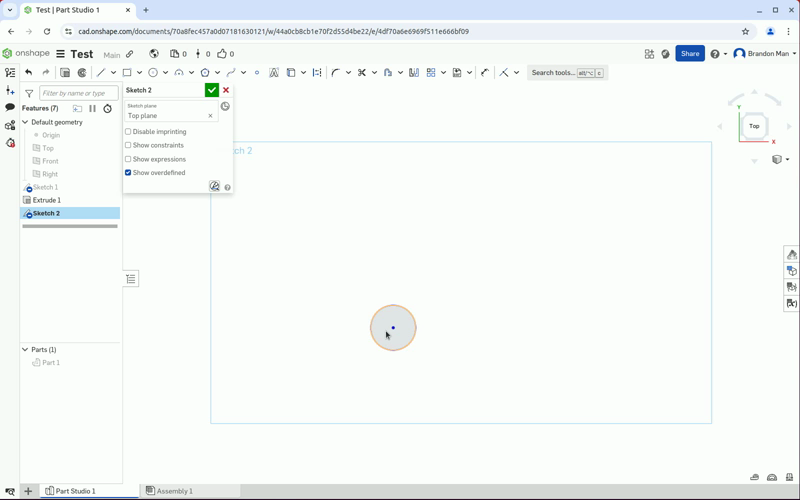
scroll(6)
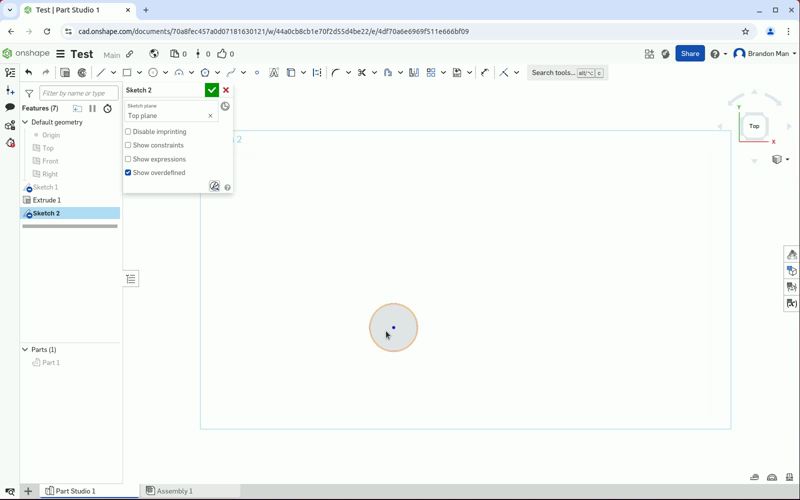
scroll(6)
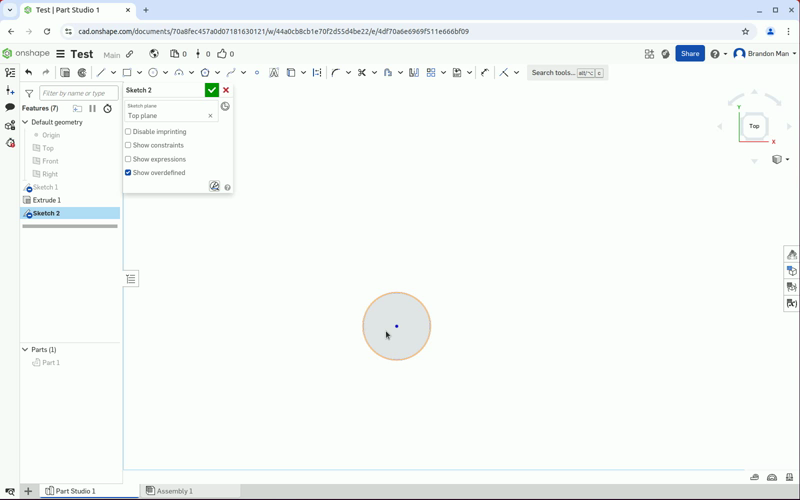
scroll(6)
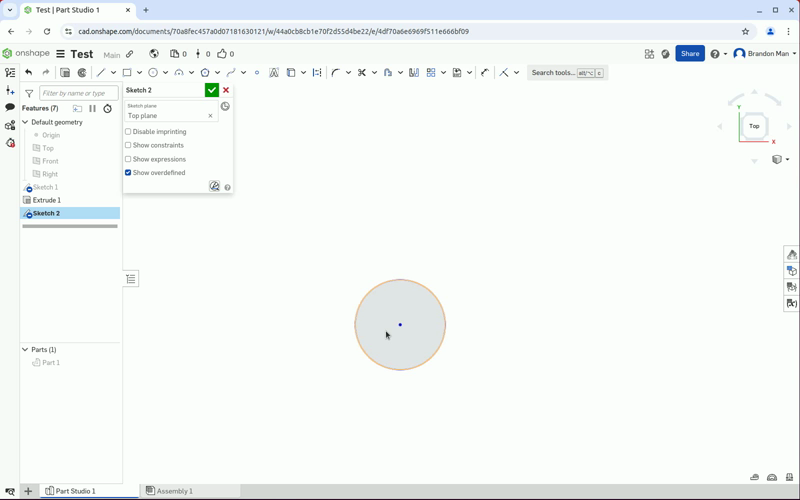
scroll(6)
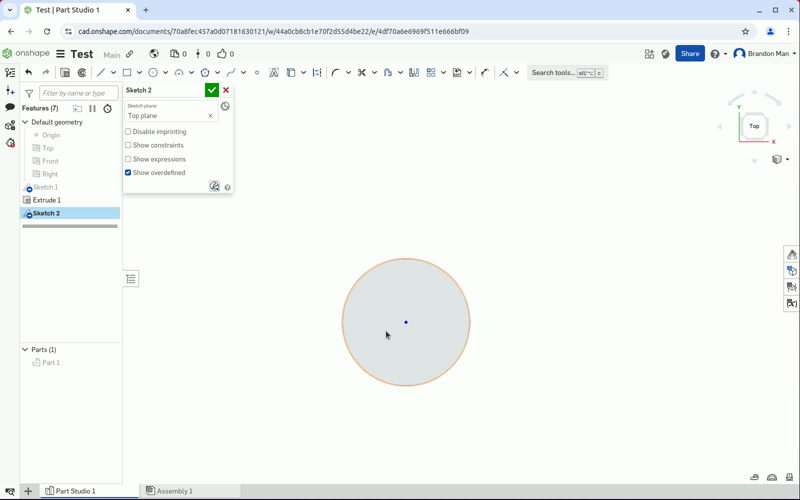
scroll(6)
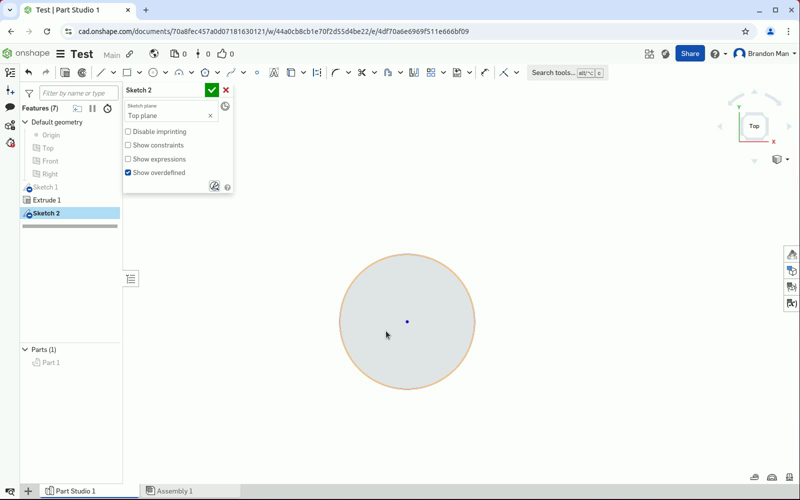
scroll(6)
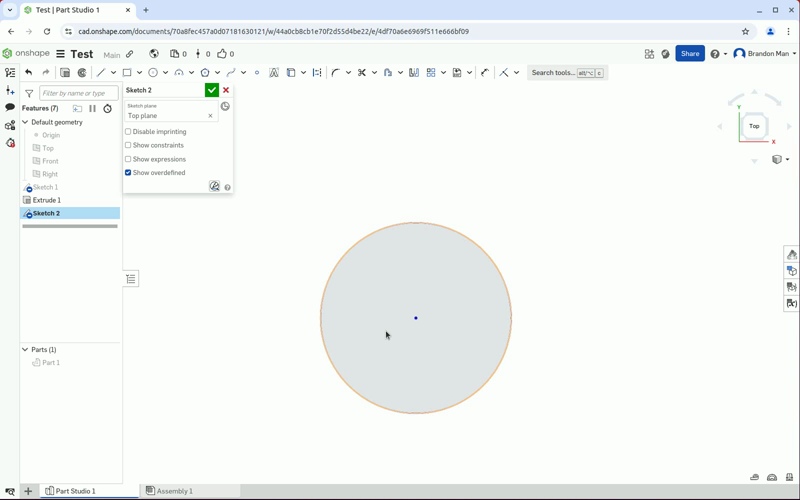
scroll(6)
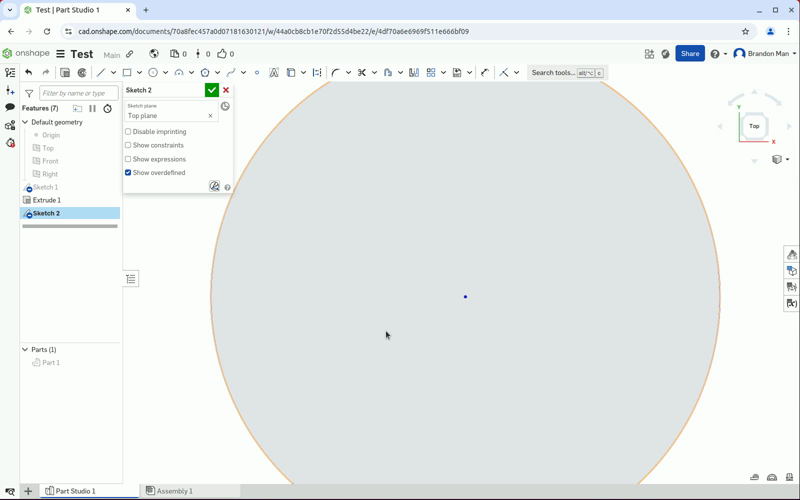
click(386, 330)
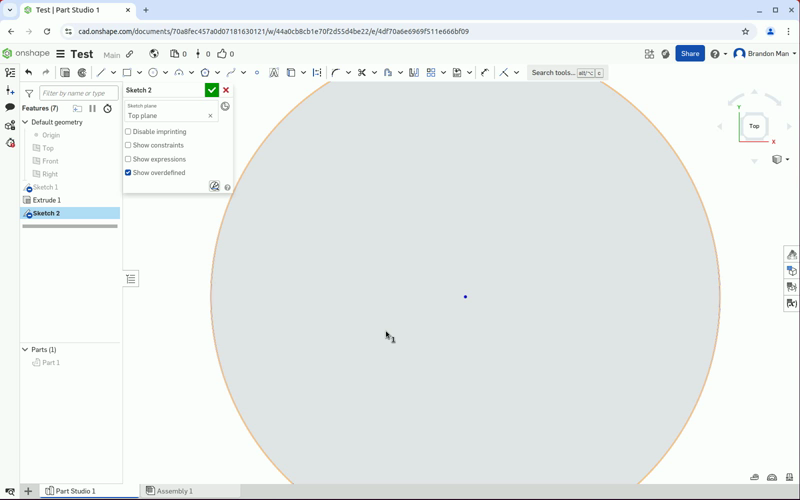
scroll(-6)
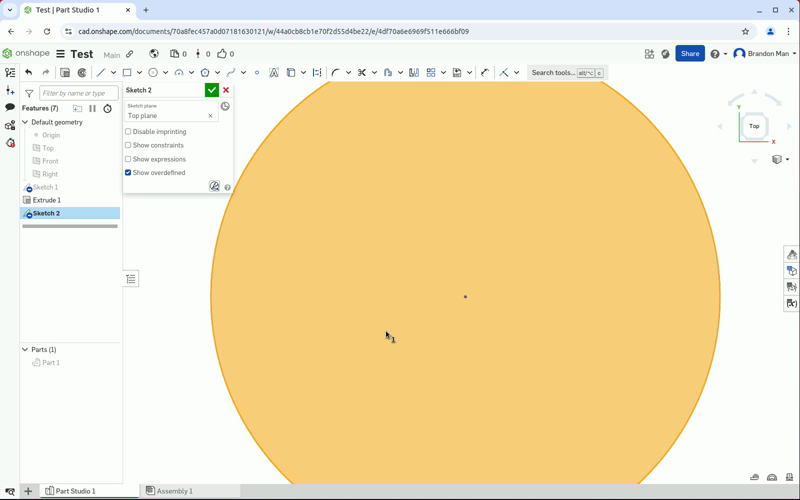
scroll(-6)
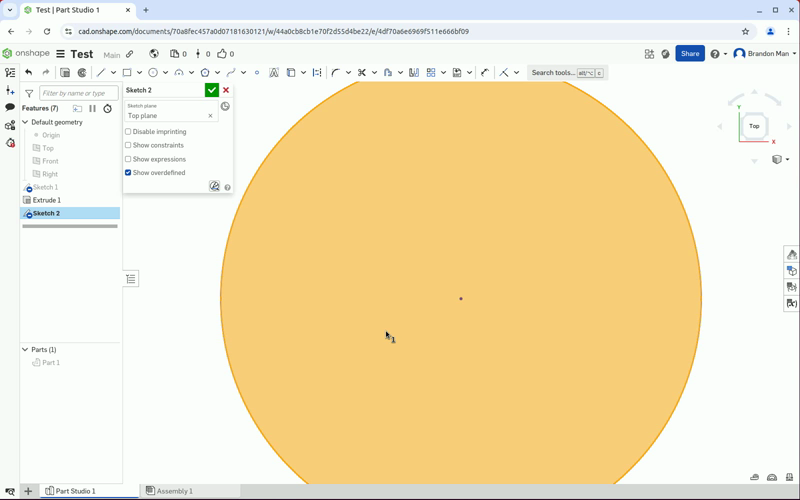
scroll(-6)
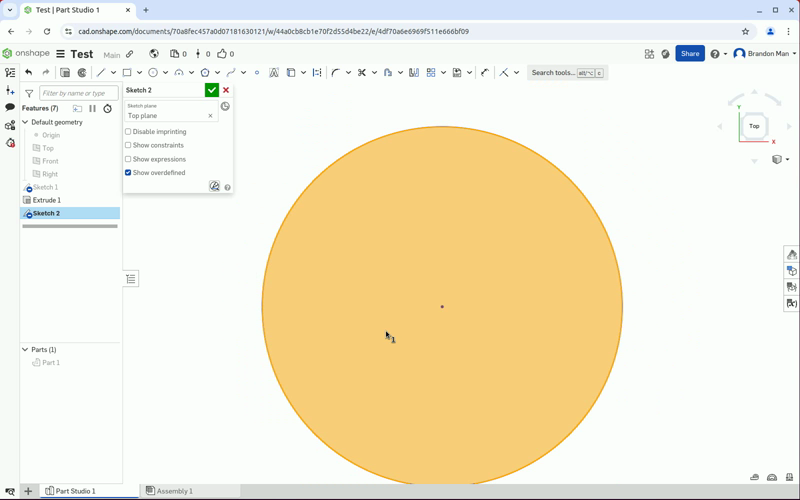
scroll(-6)
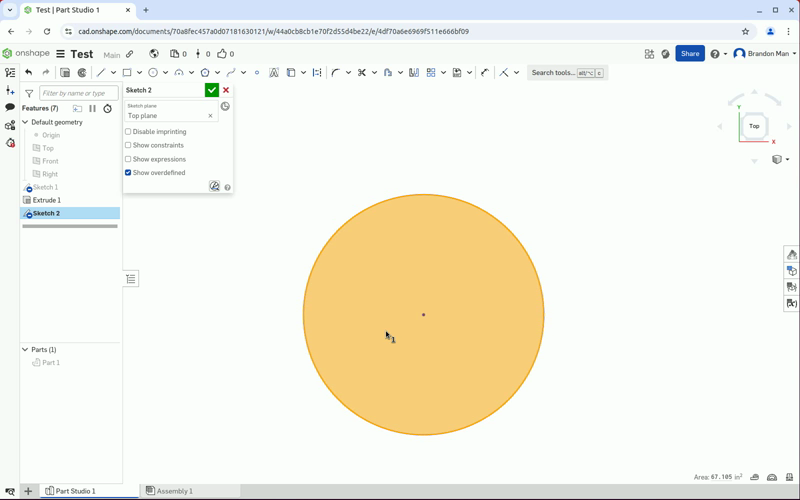
scroll(-6)
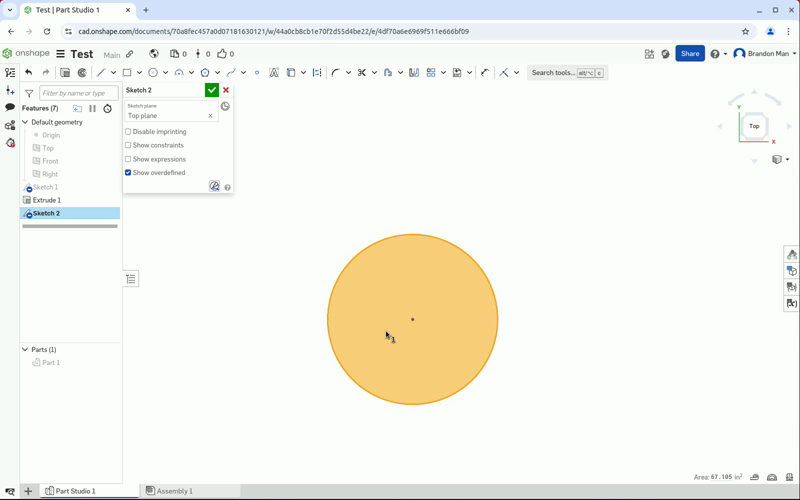
scroll(-6)
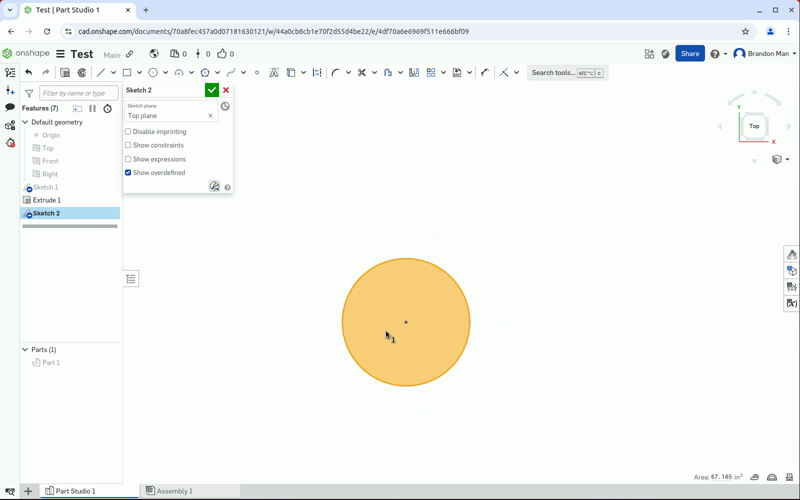
scroll(-6)
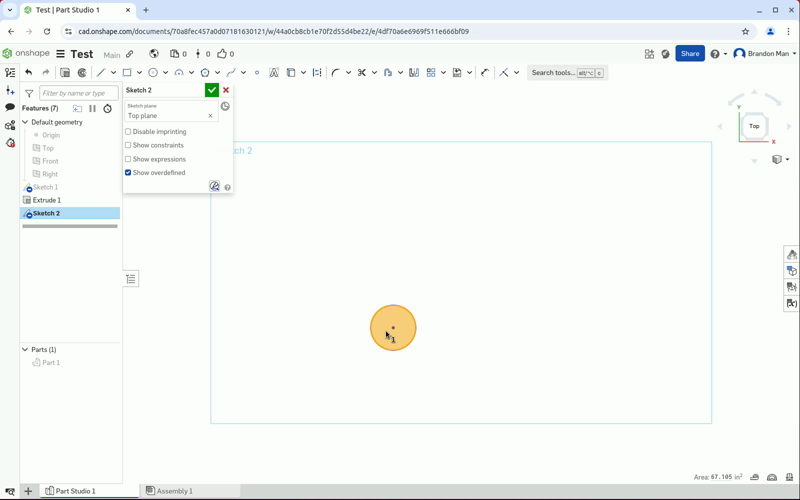
mouse_move(73, 352)
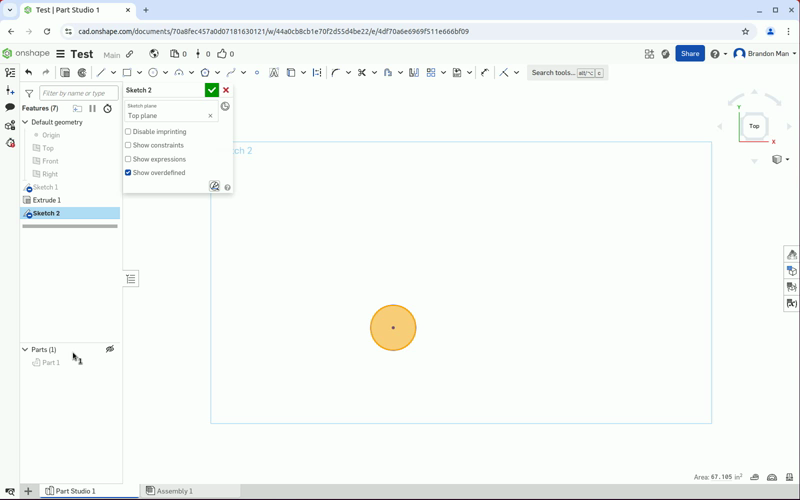
key(shift+y)
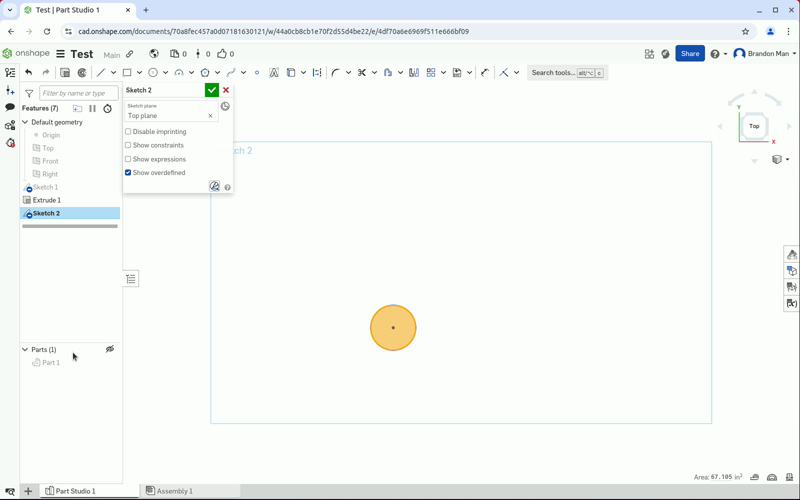
key(shift+e)
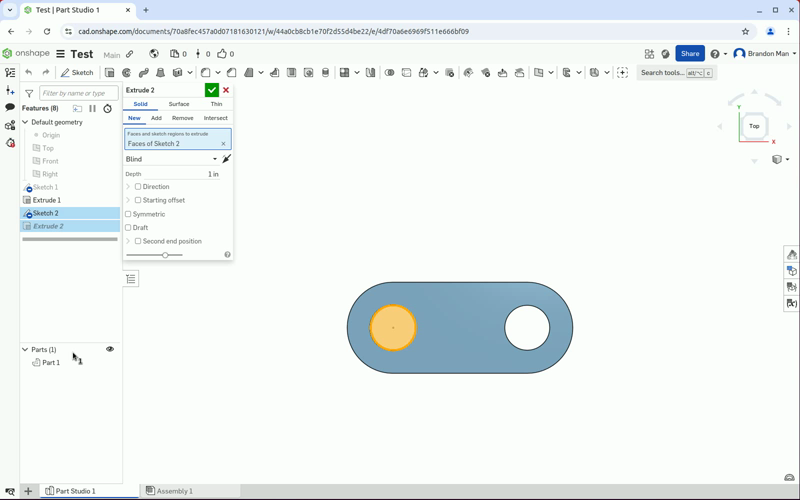
mouse_move(143, 106)
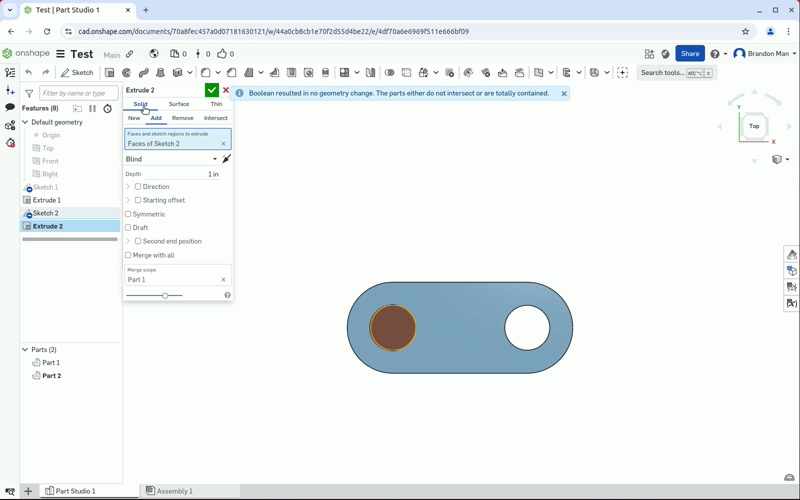
click(143, 106)
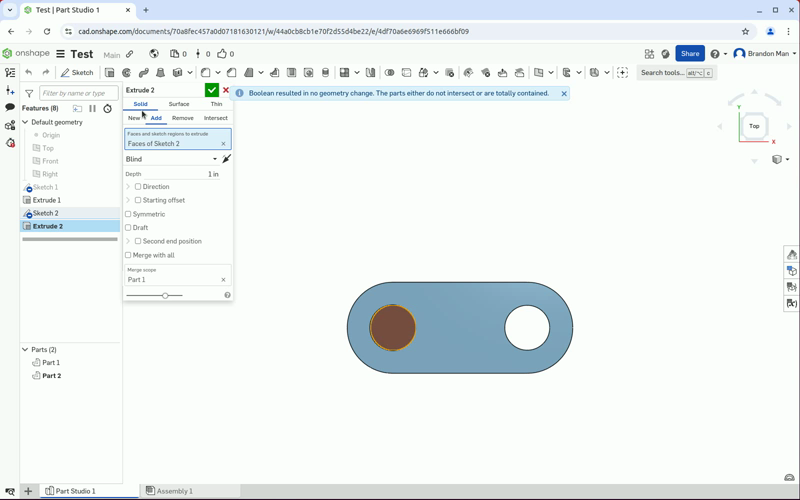
mouse_move(137, 120)
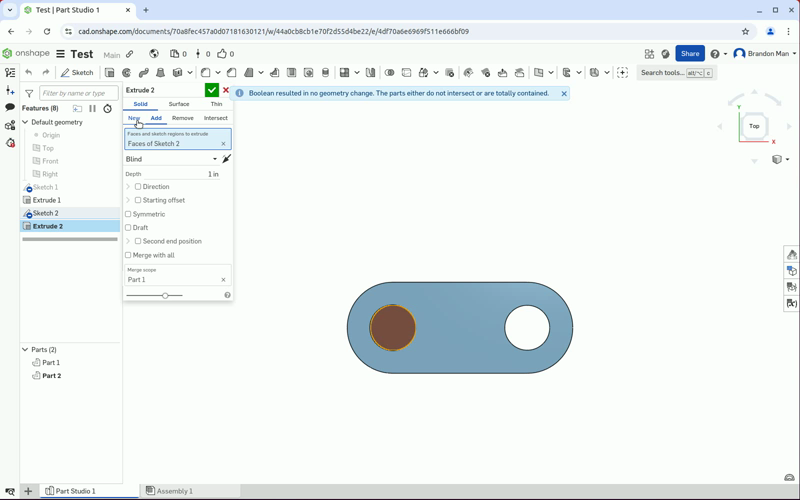
click(137, 120)
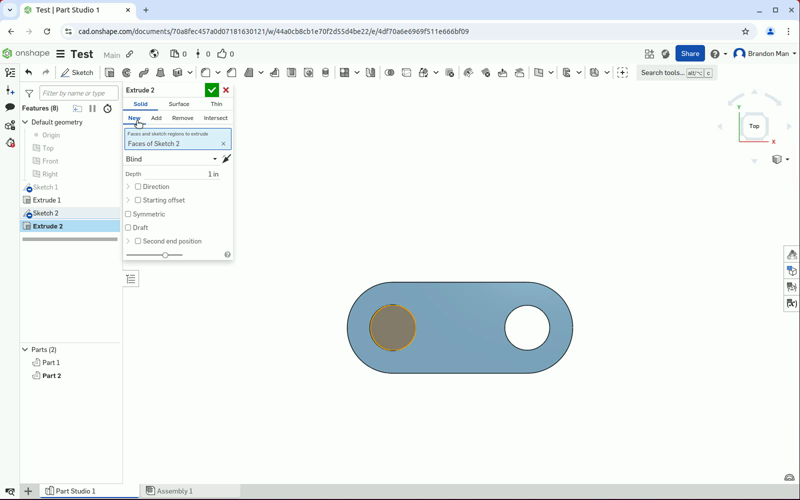
key(tab, 4)
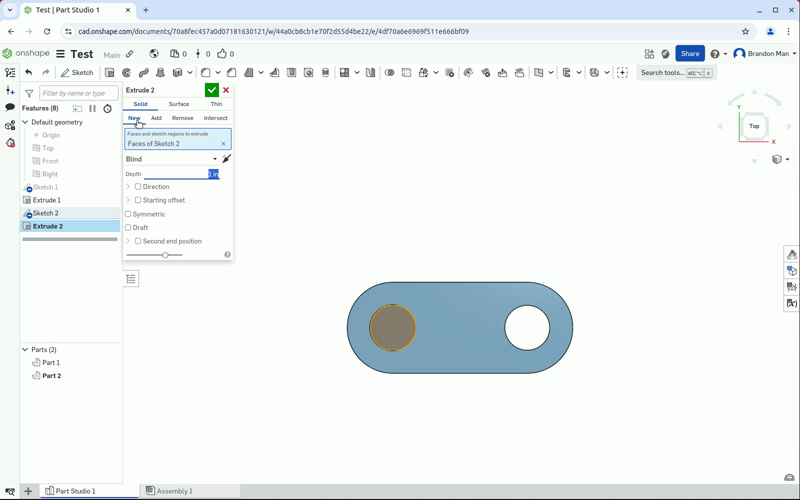
text(13.961)
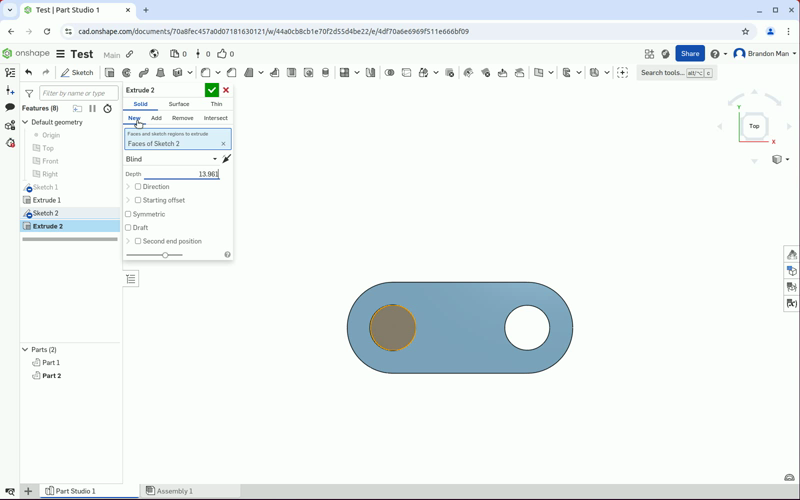
key(enter)
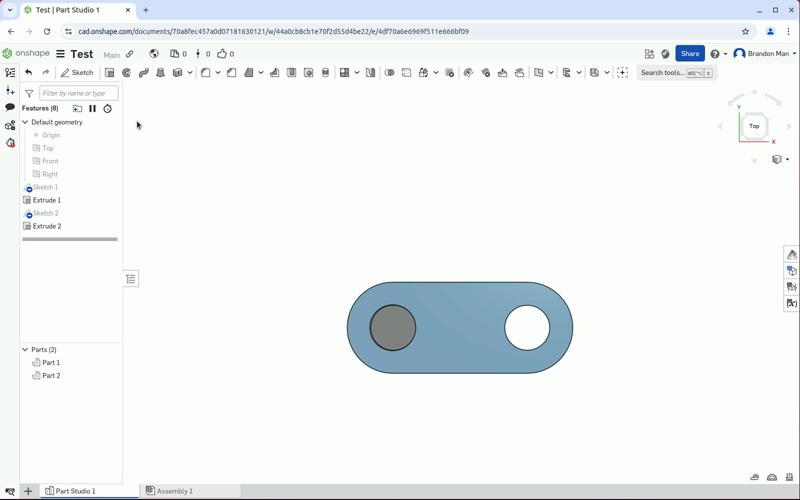
key(shift+h)
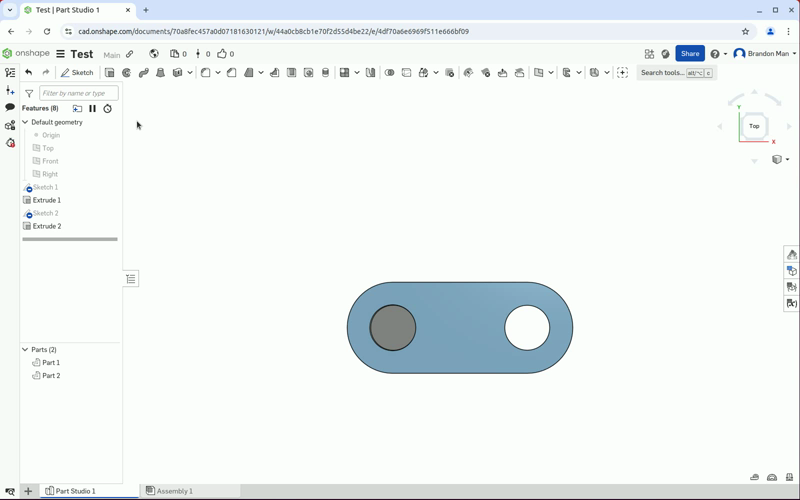
key(shift+h)
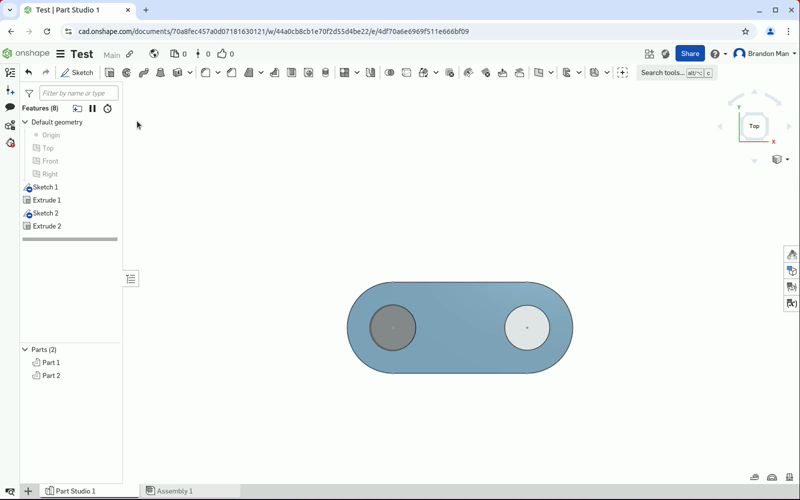
key(shift+7)
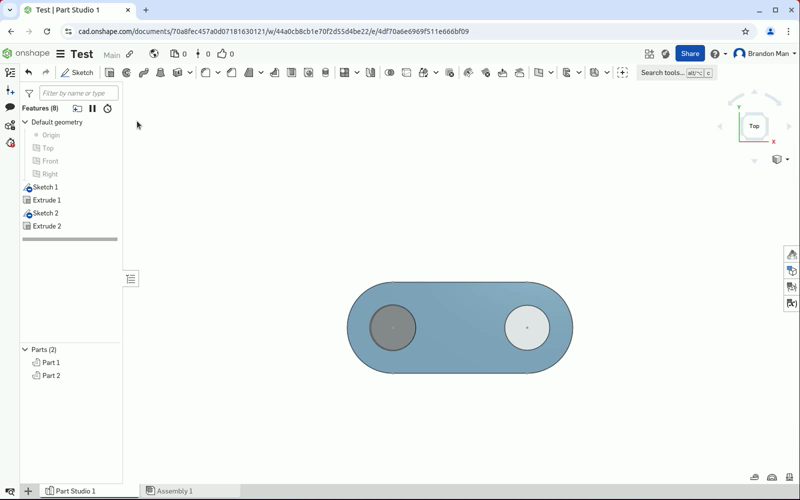
key(up, 3)
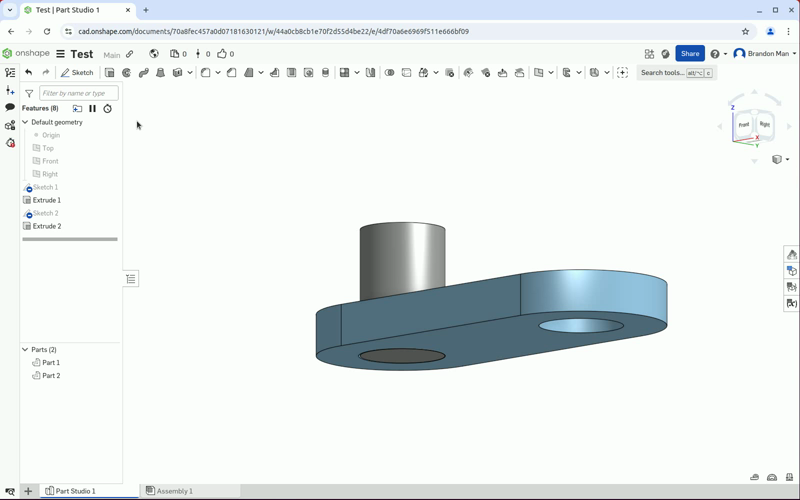
key(left, 3)
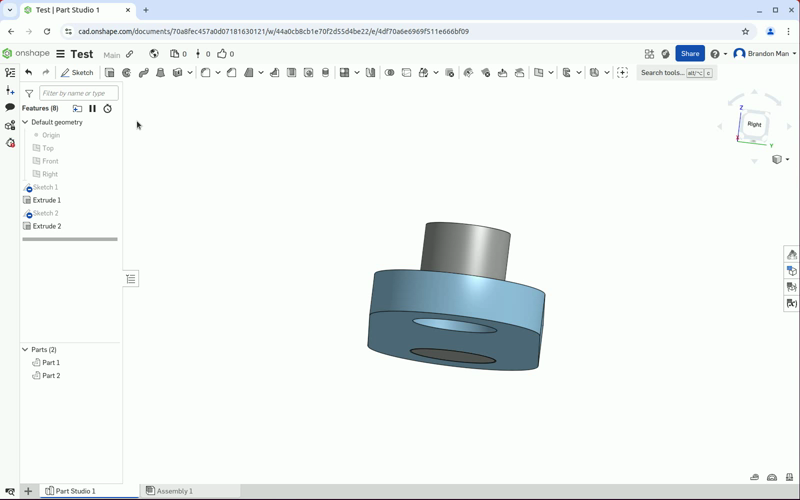
key(right, 3)
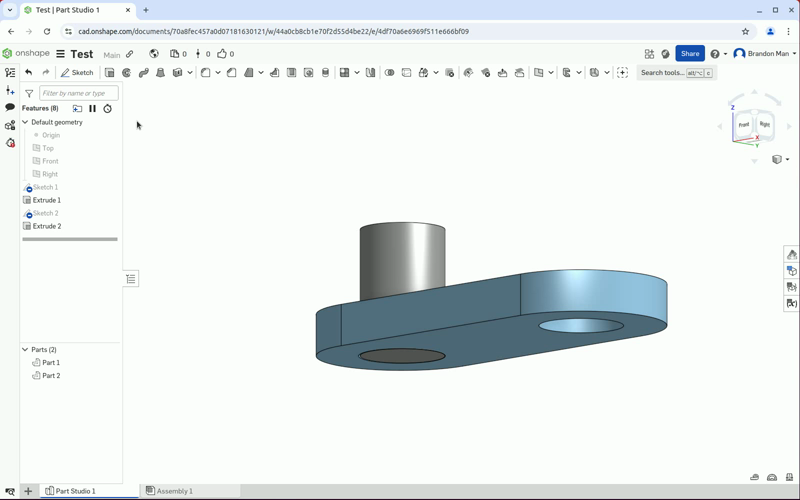
key(down, 3)
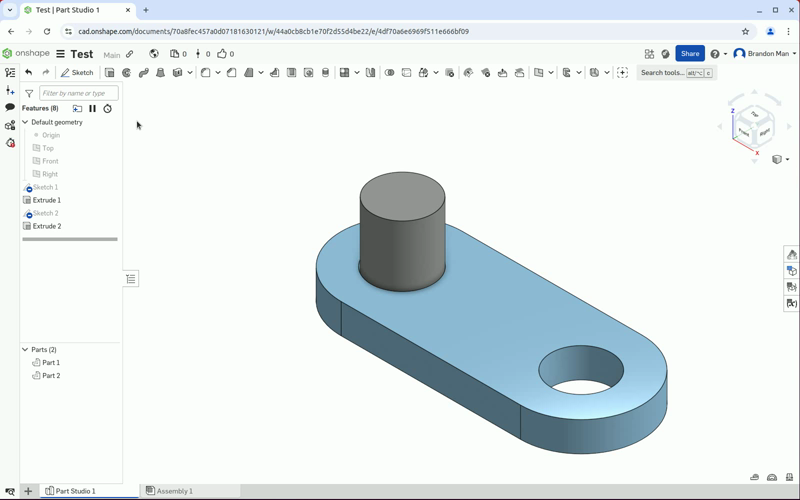
mouse_move(73, 189)
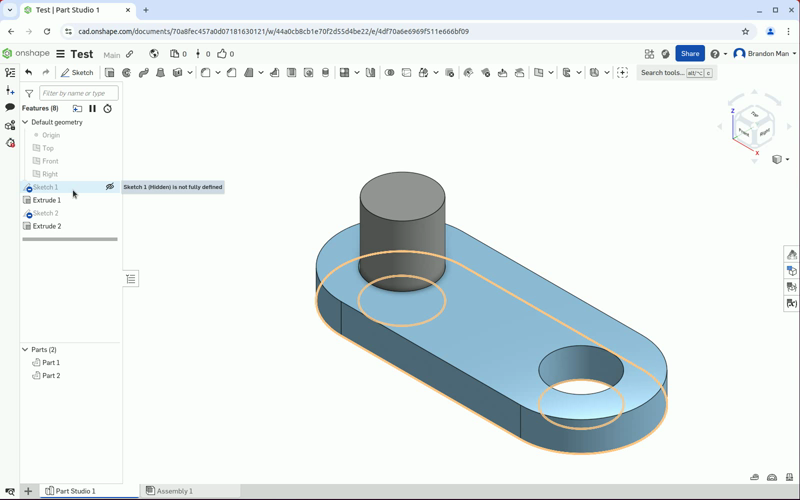
click(73, 189)